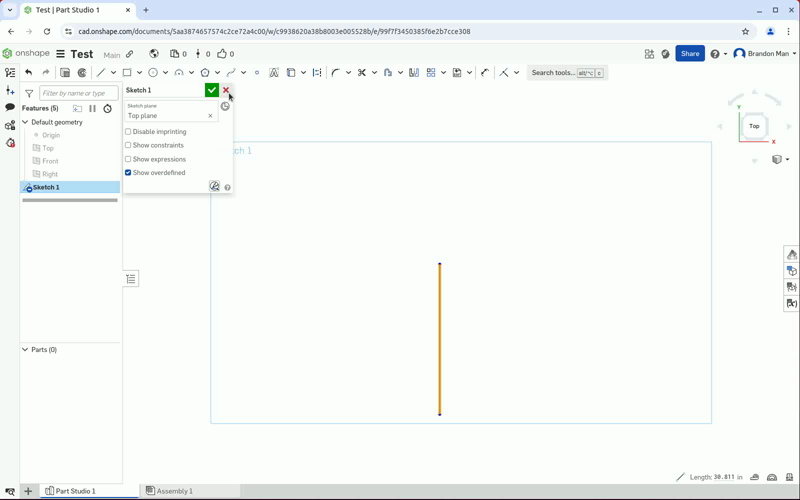
key(shift+h)
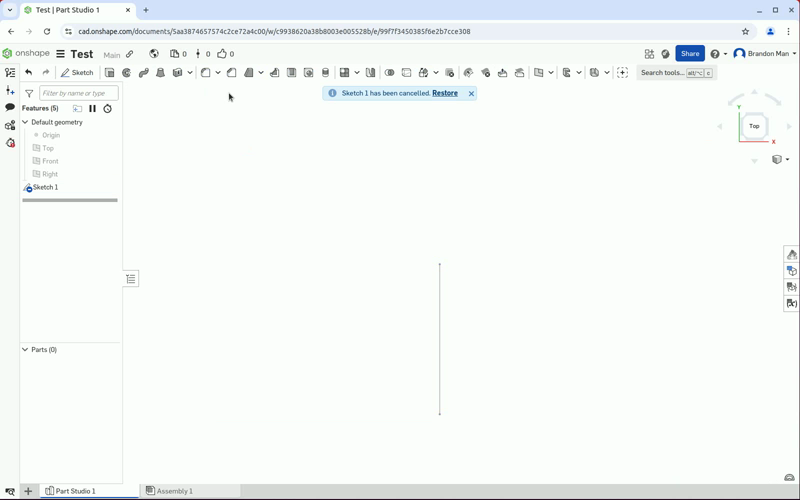
key(shift+s)
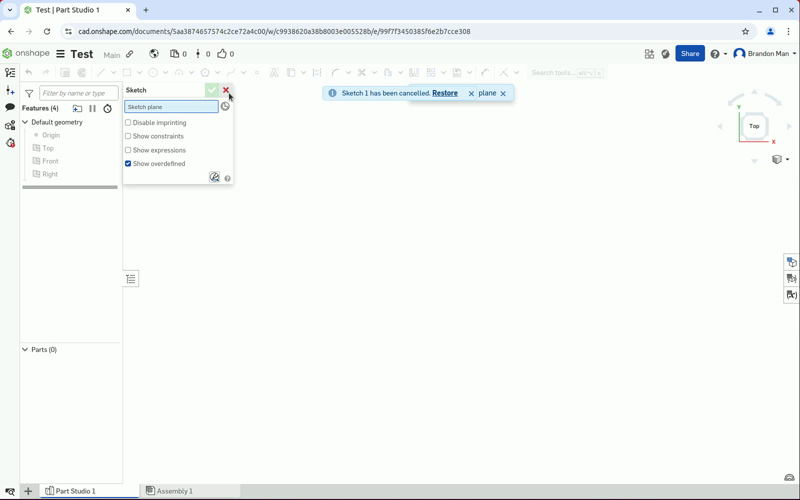
mouse_move(73, 150)
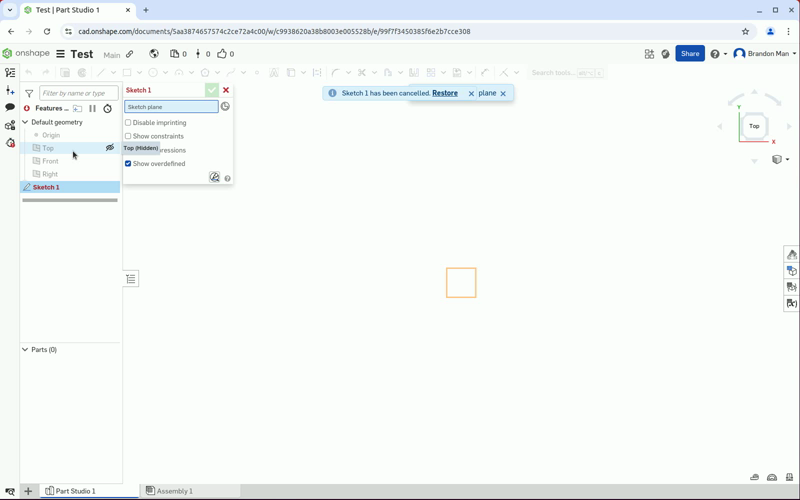
click(73, 150)
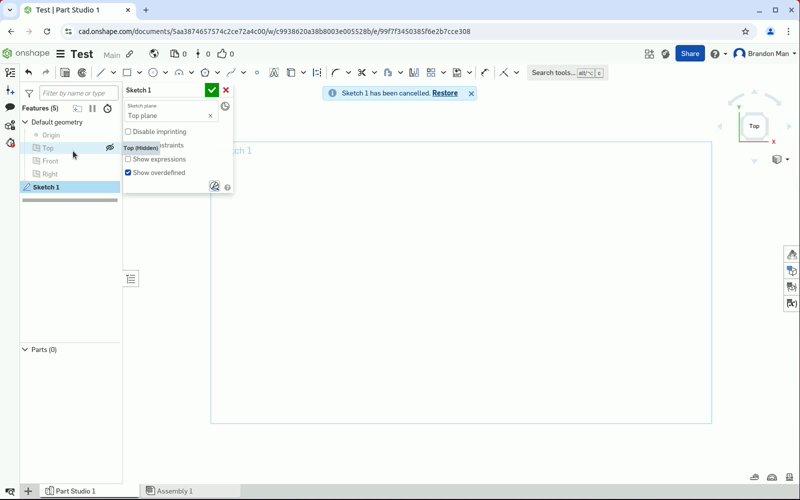
mouse_move(73, 352)
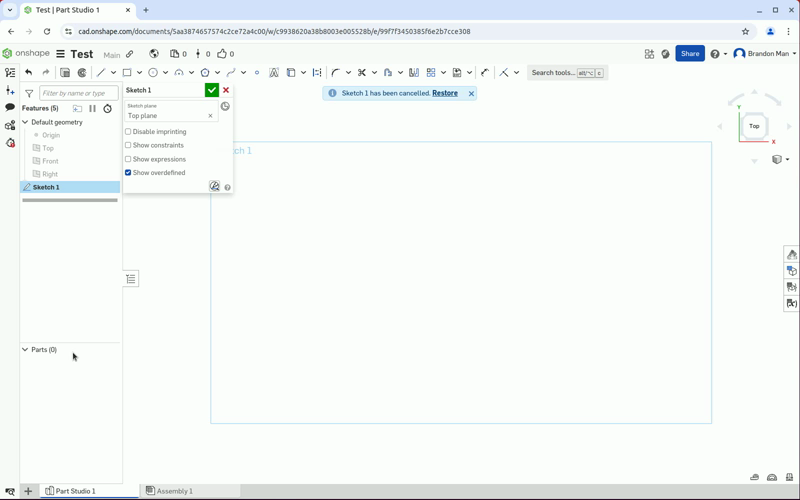
key(y)
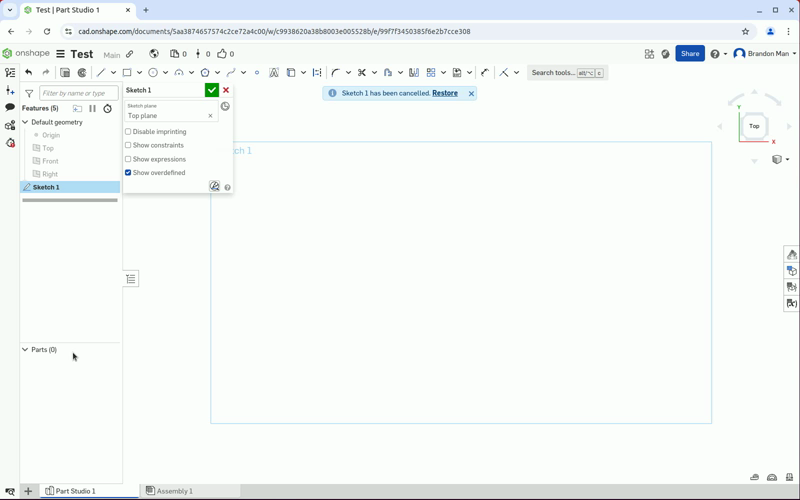
key(l)
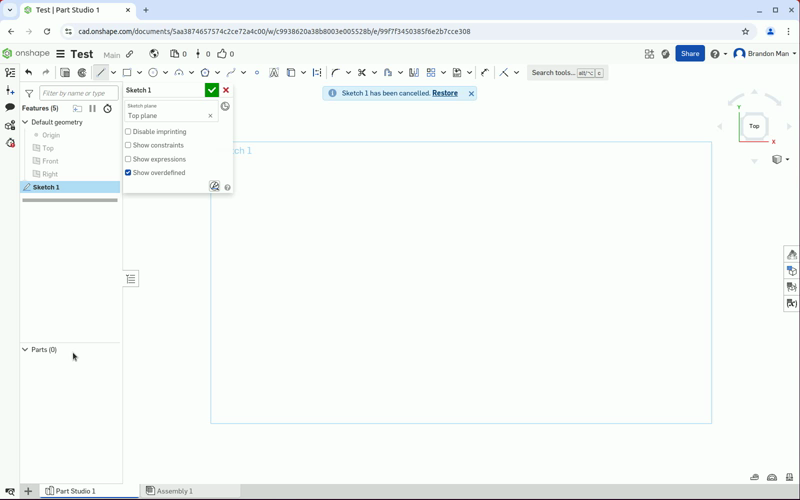
key_down(shift)
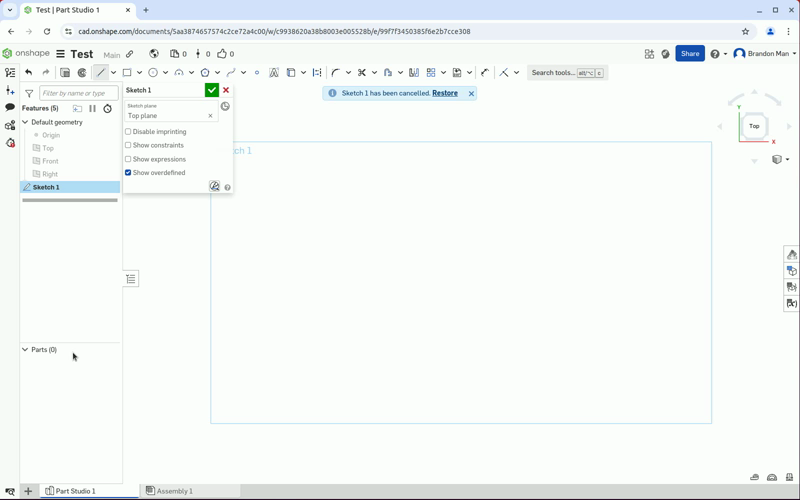
mouse_move(348, 395)
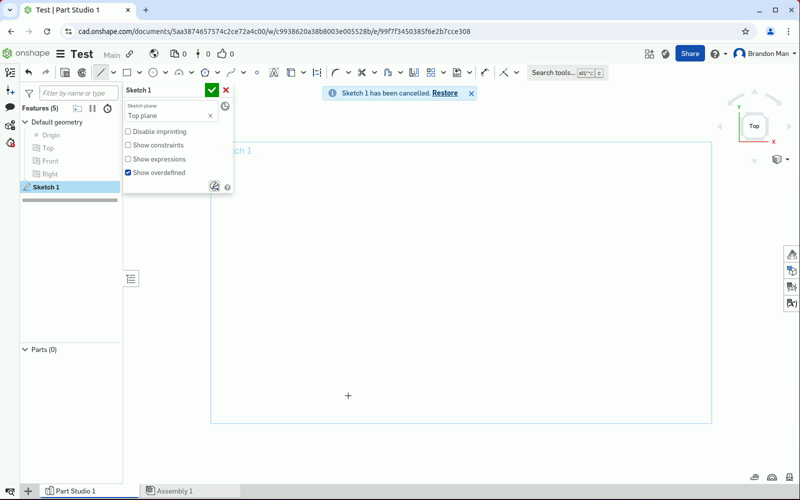
click(348, 395)
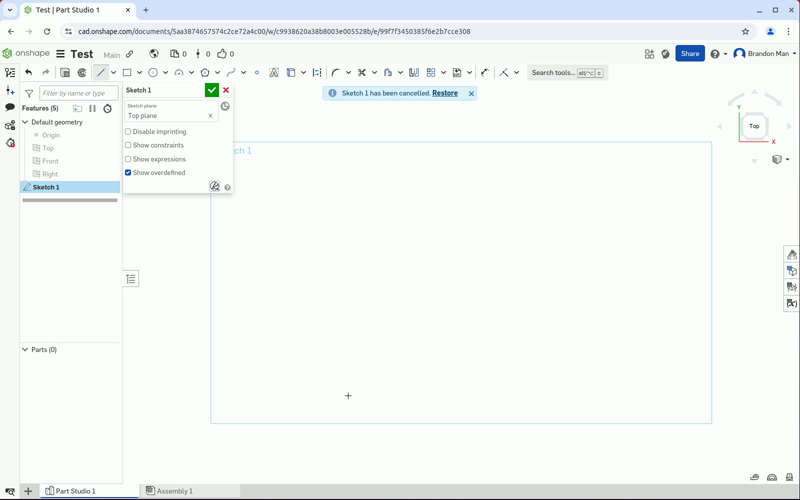
key_up(shift)
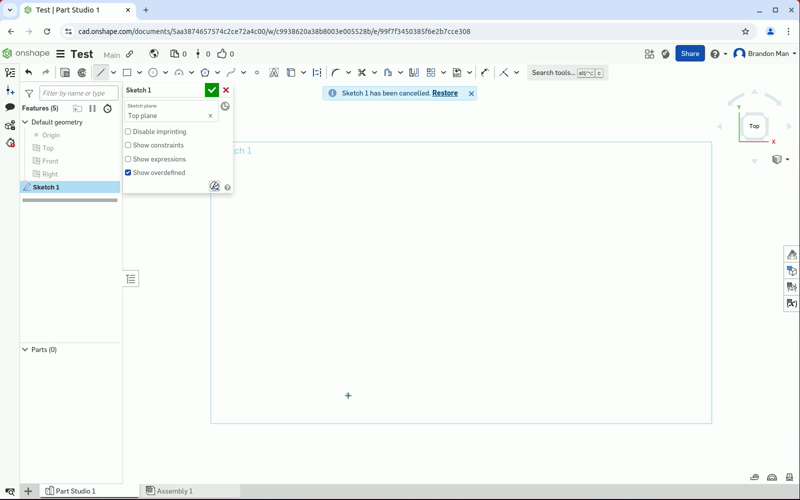
key_down(shift)
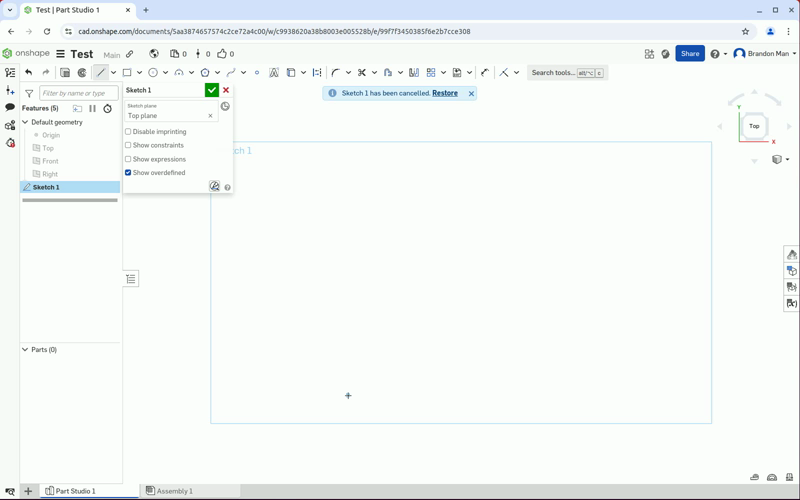
mouse_move(572, 395)
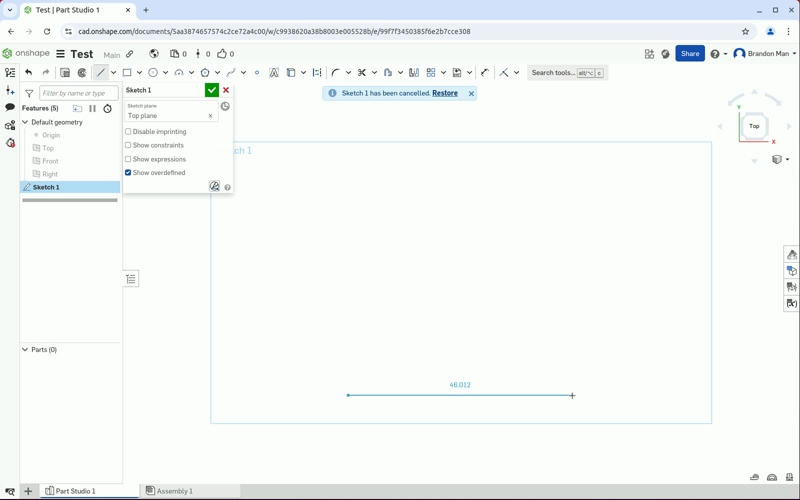
click(572, 395)
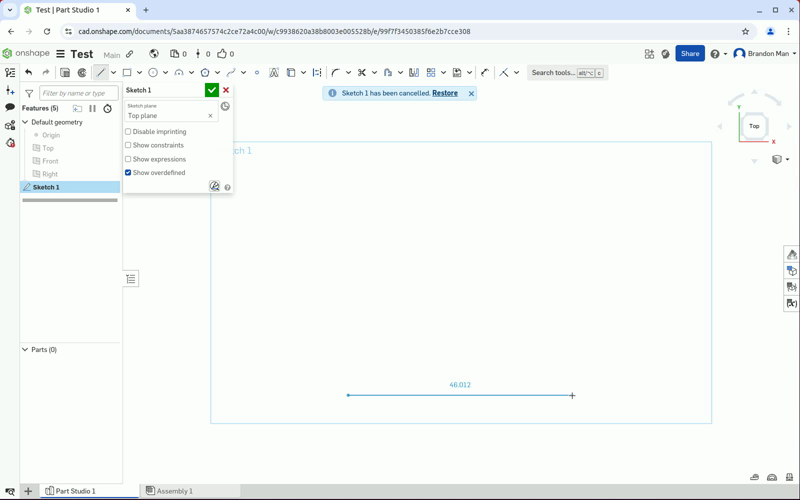
key_up(shift)
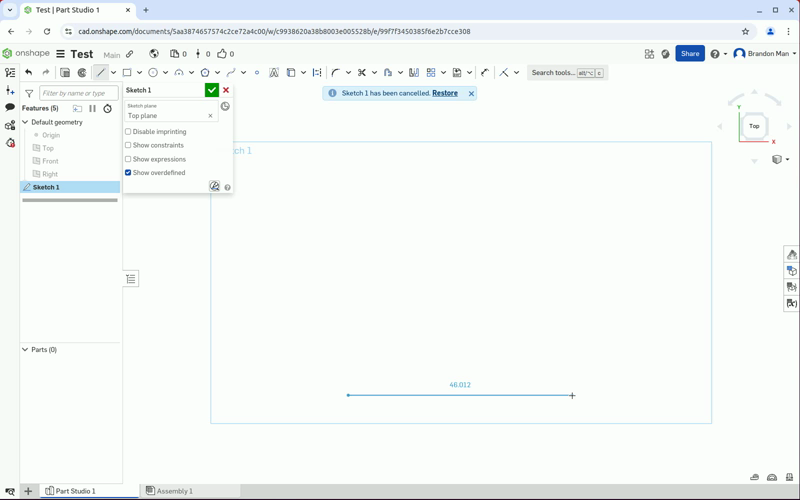
key_down(shift)
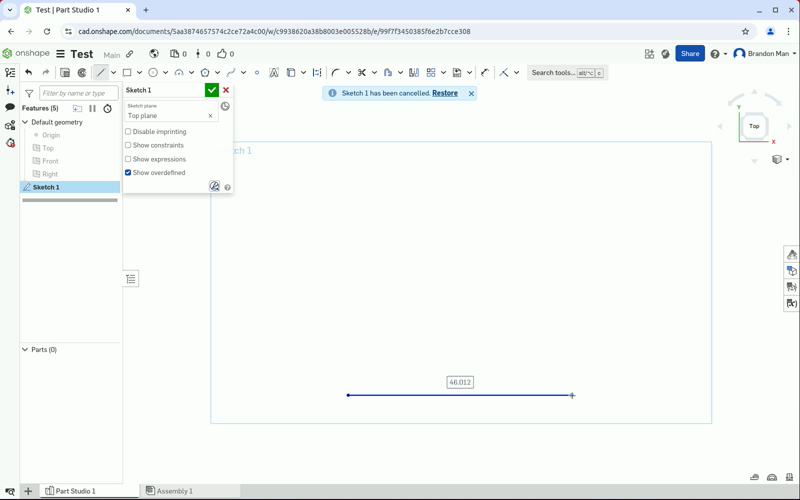
mouse_move(572, 171)
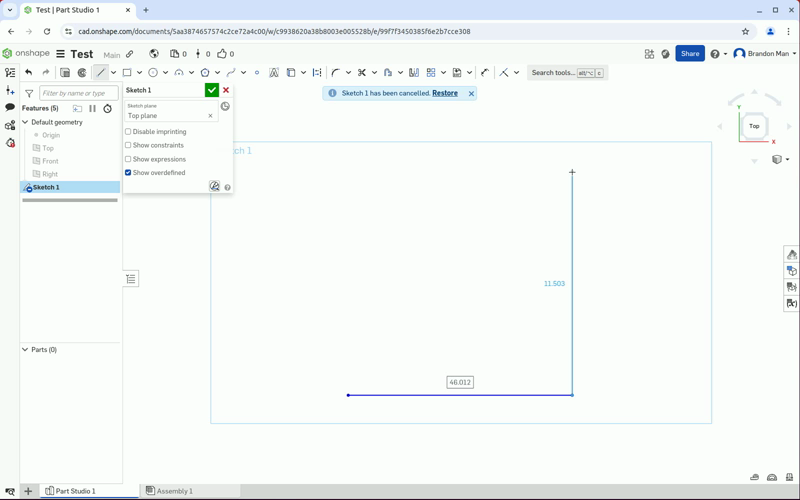
click(572, 171)
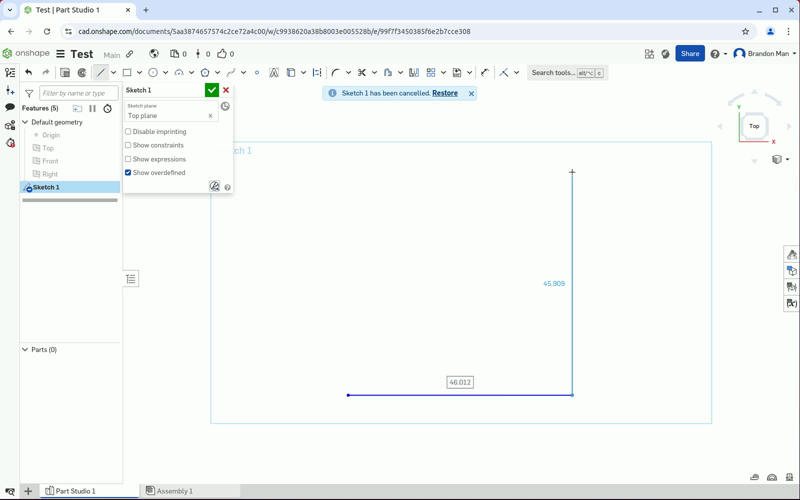
key_up(shift)
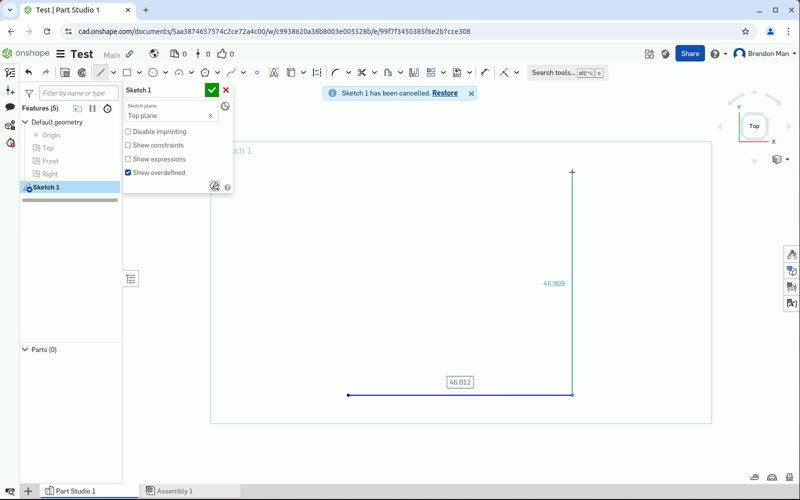
key_down(shift)
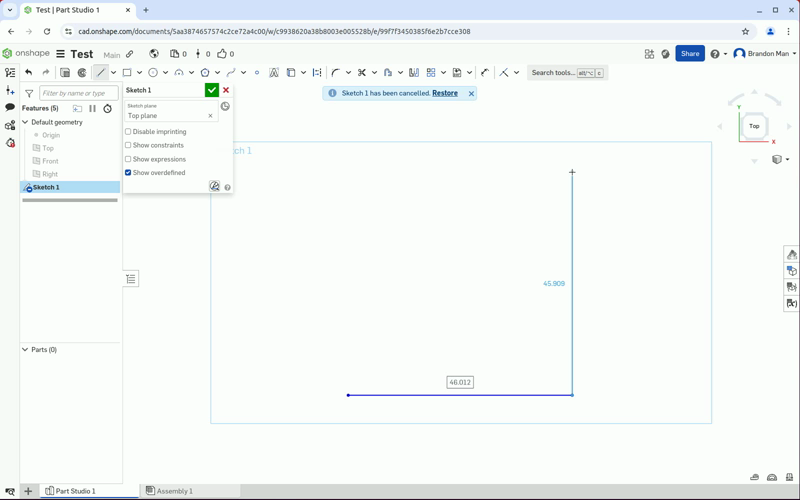
mouse_move(348, 171)
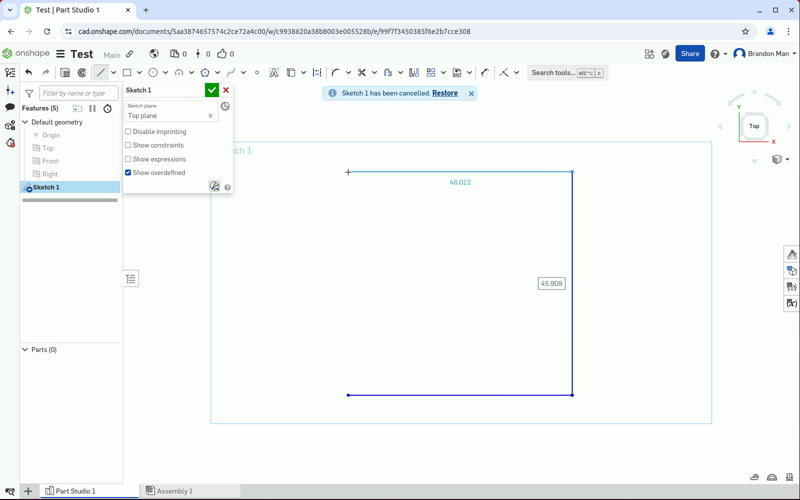
click(348, 171)
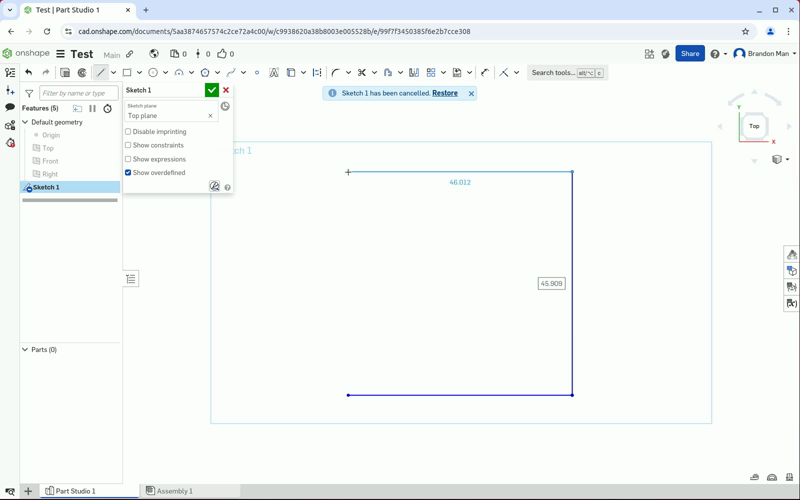
key_up(shift)
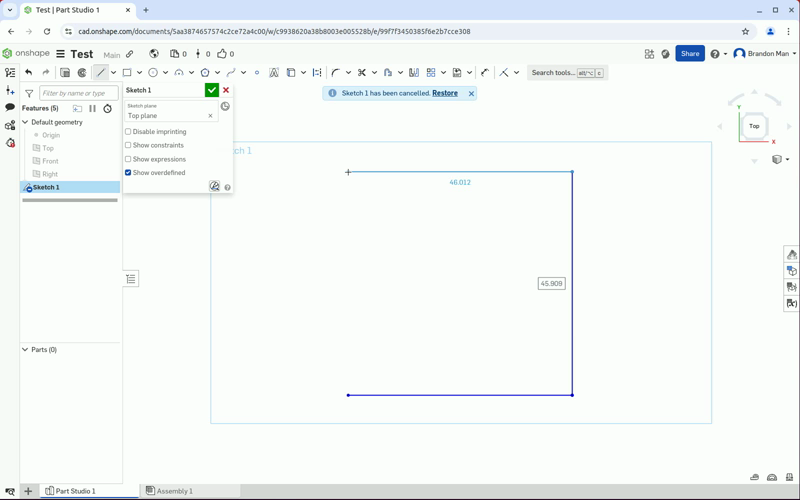
key_down(shift)
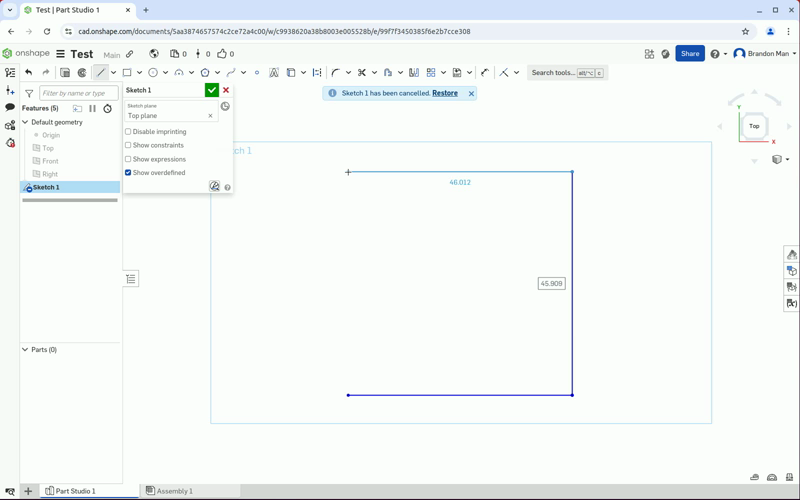
mouse_move(348, 395)
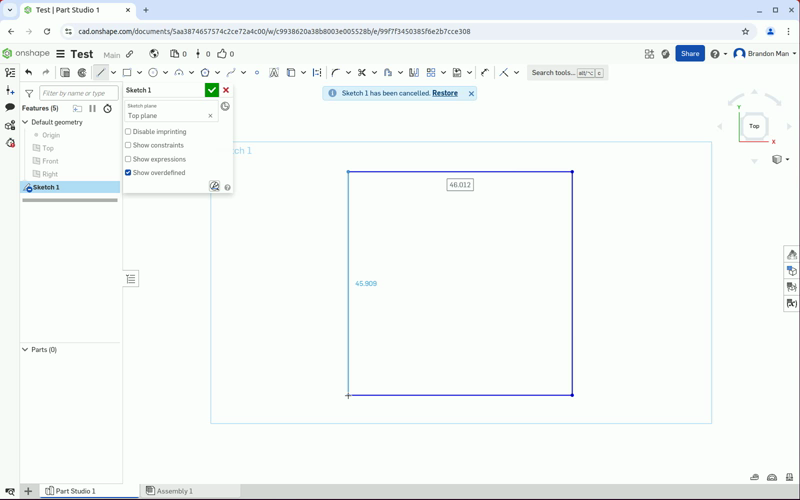
key_up(shift)
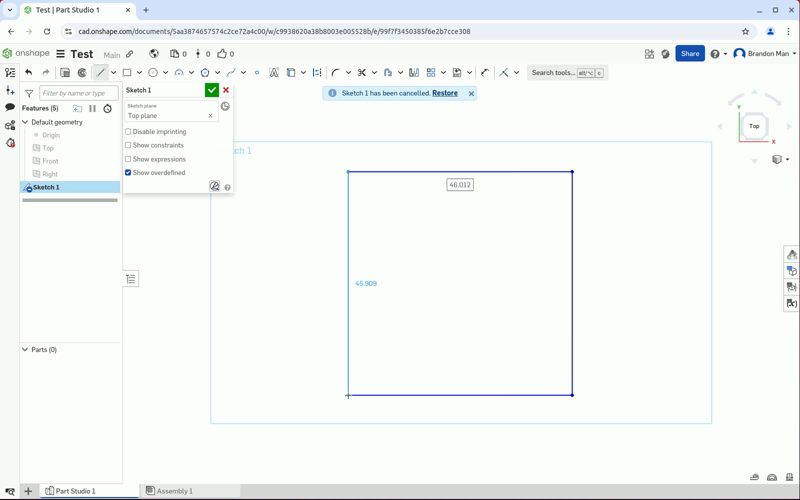
click(348, 395)
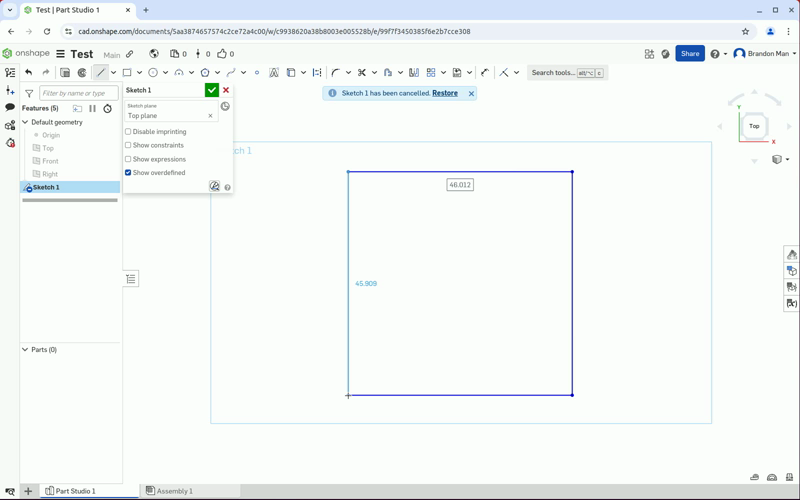
key(esc)
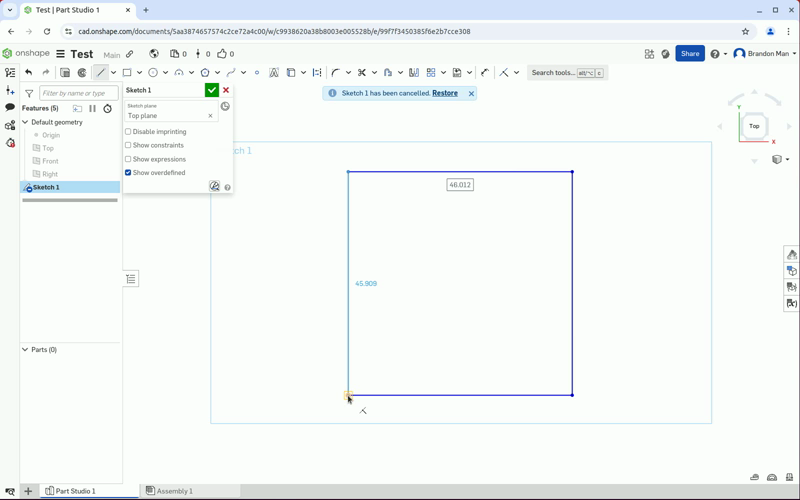
mouse_move(436, 352)
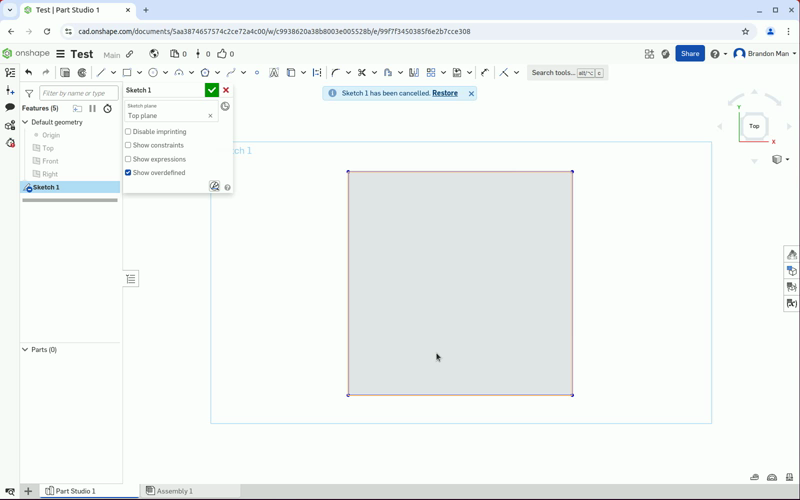
click(436, 352)
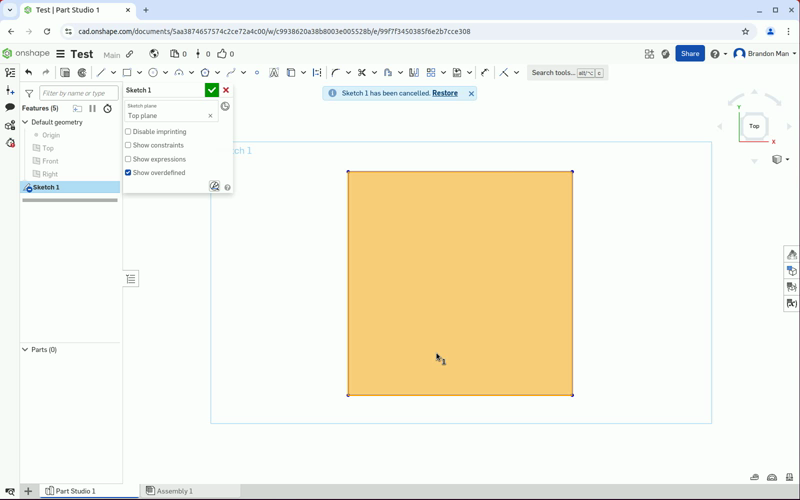
mouse_move(73, 352)
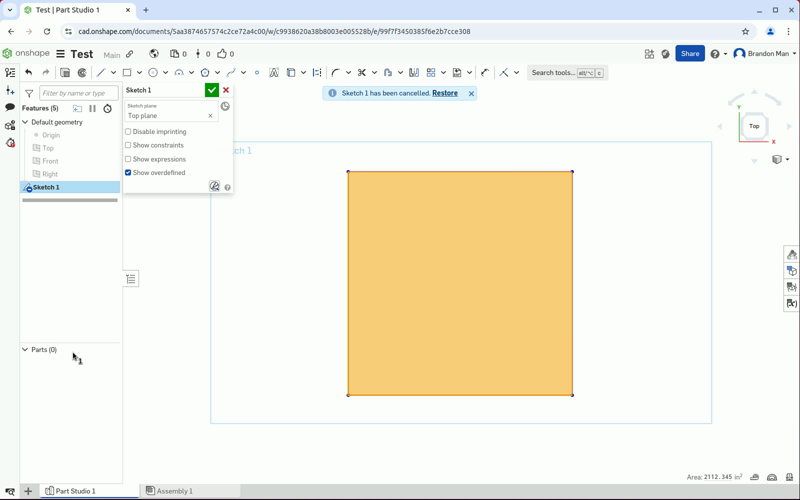
key(shift+y)
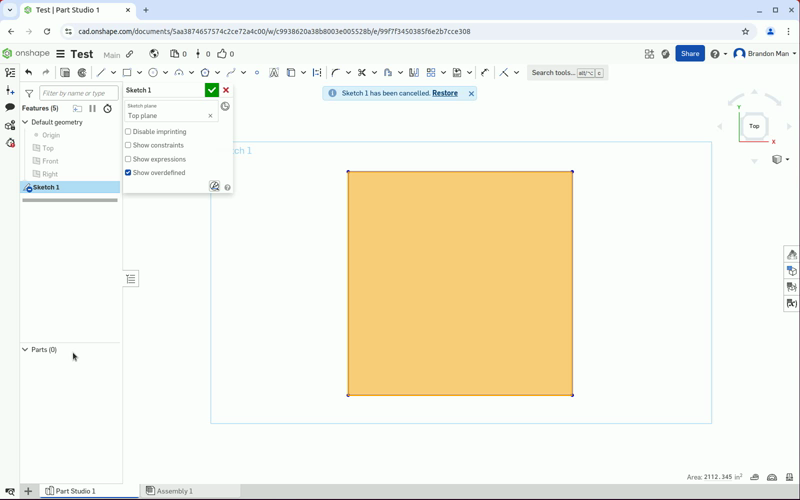
key(shift+e)
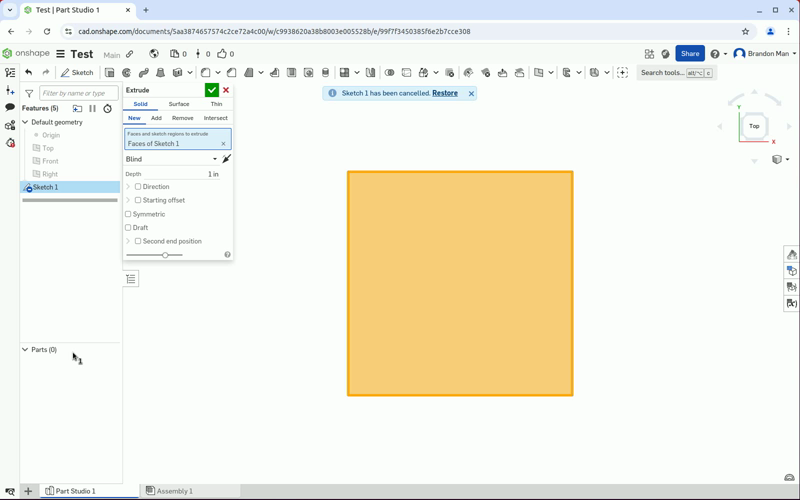
mouse_move(143, 106)
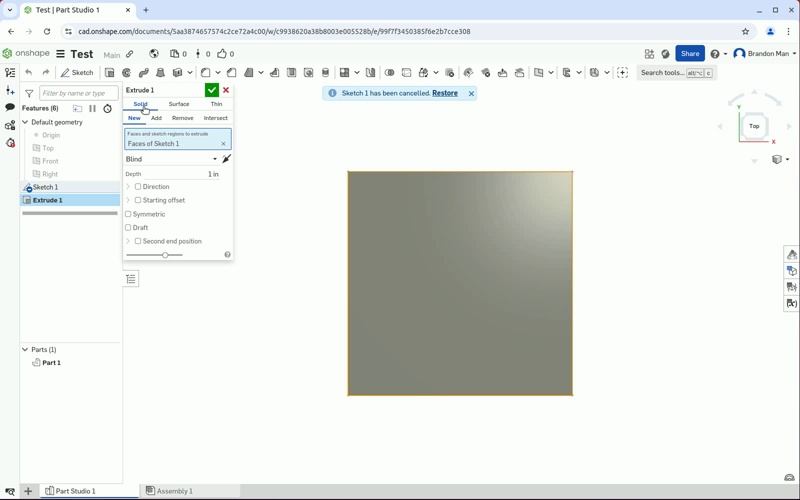
click(143, 106)
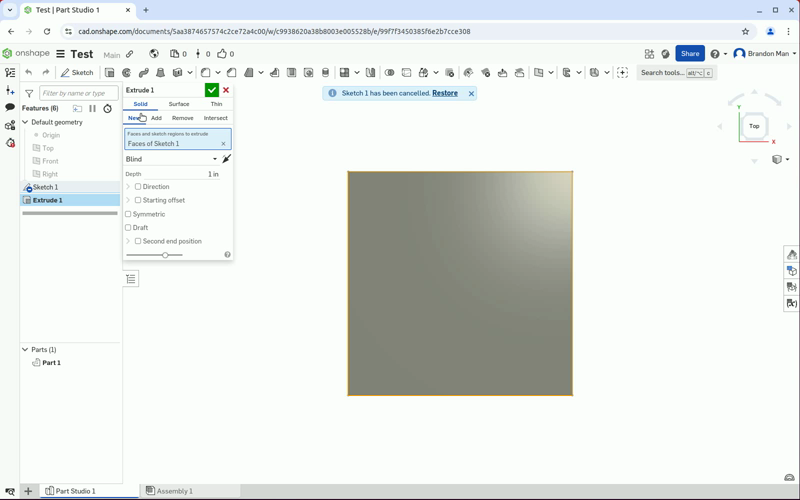
mouse_move(137, 120)
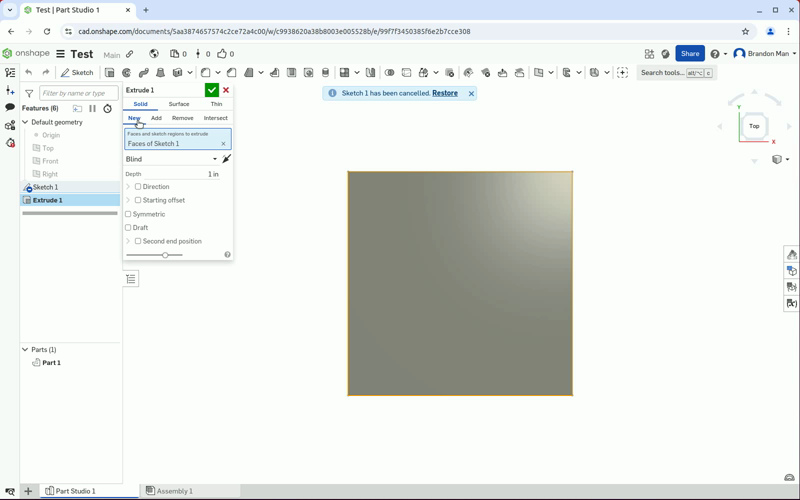
click(137, 120)
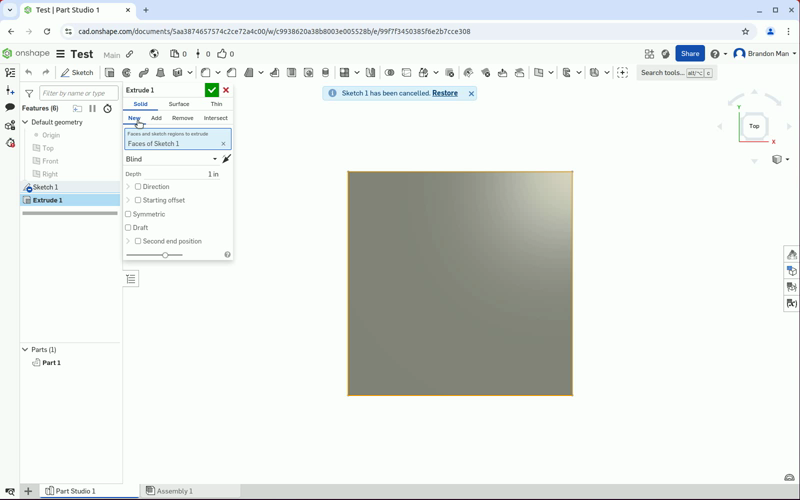
key(tab, 4)
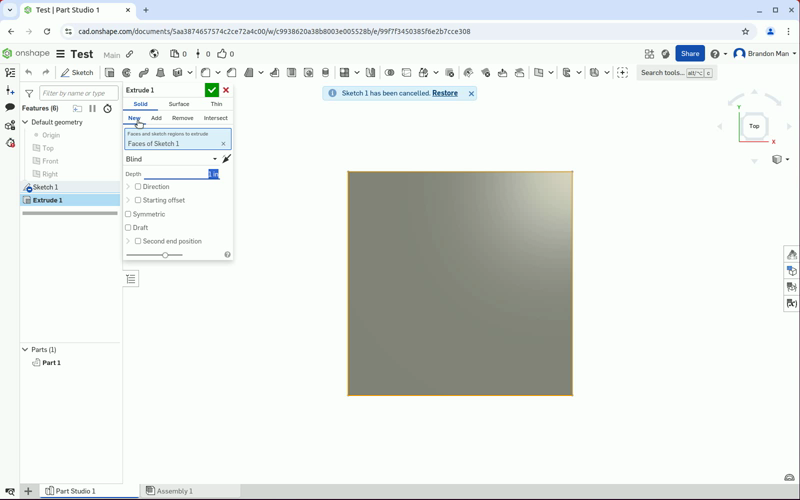
text(0.963)
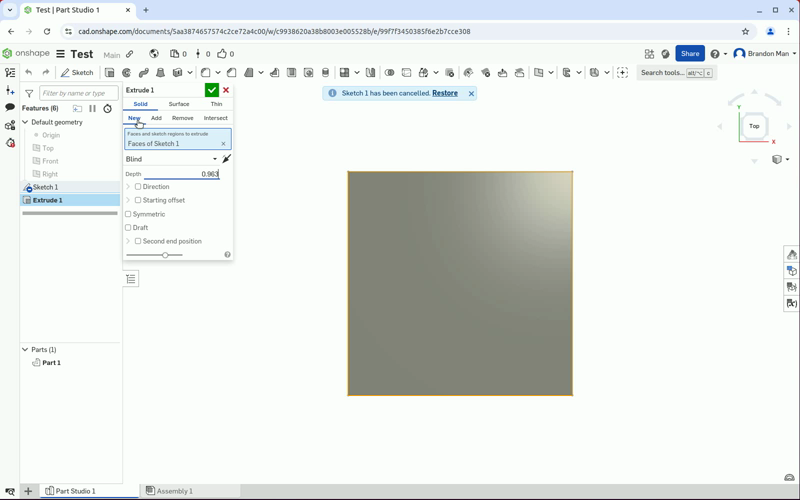
key(enter)
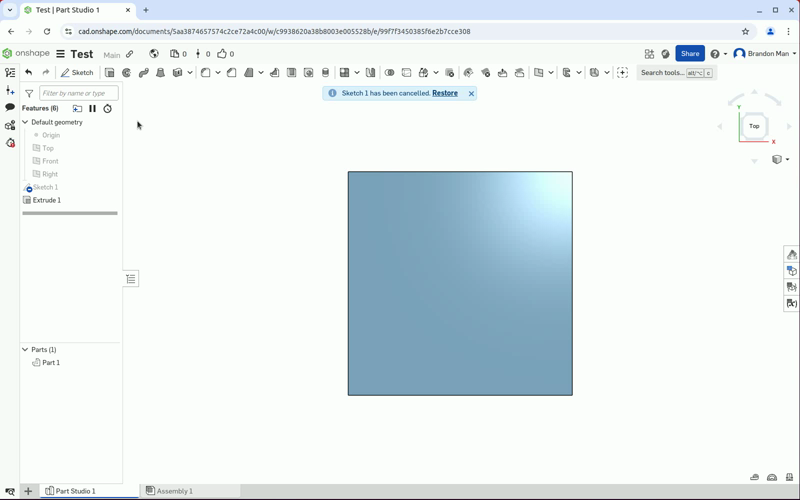
key(shift+h)
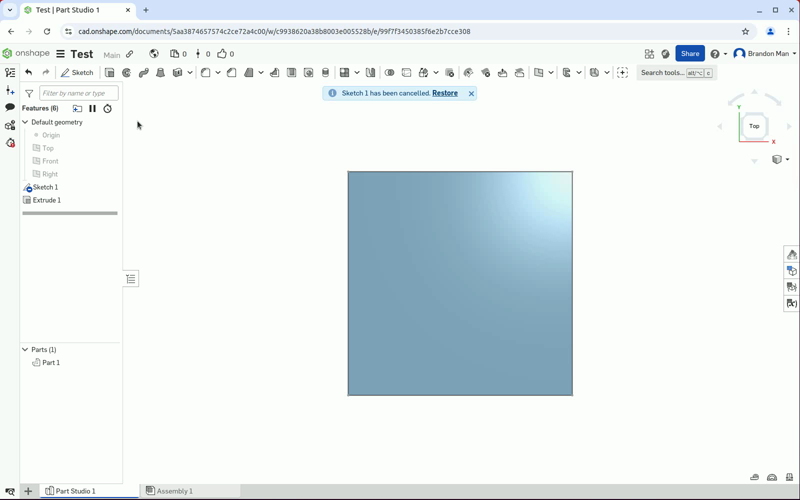
key(shift+h)
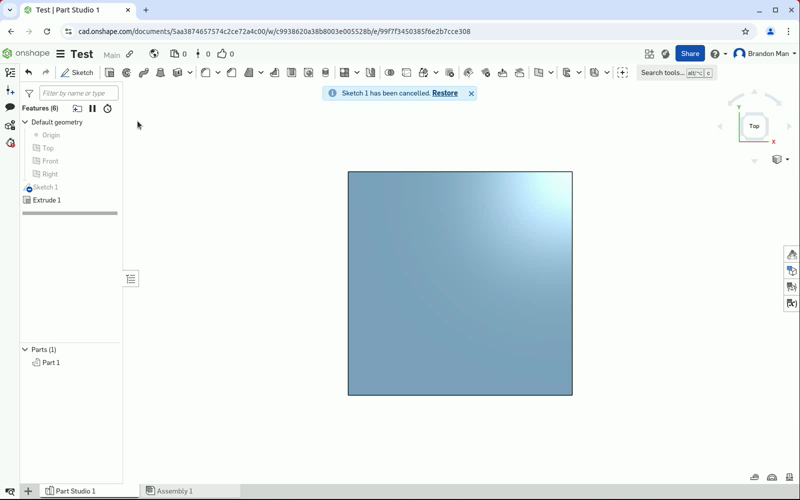
mouse_move(73, 189)
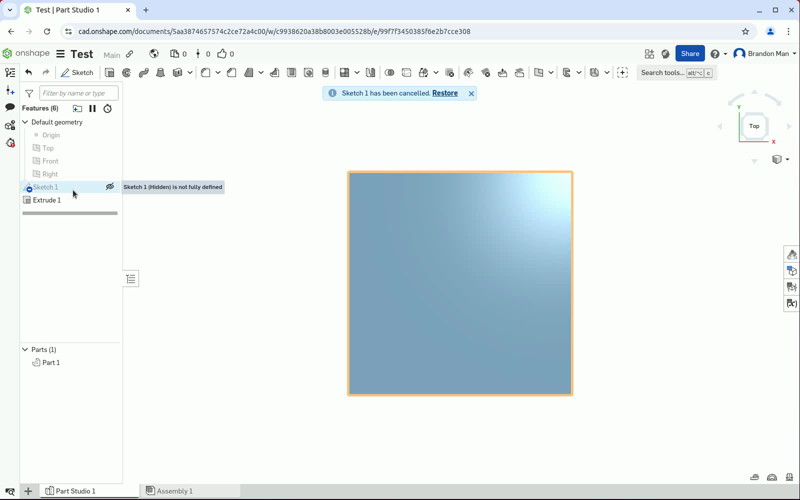
click(73, 189)
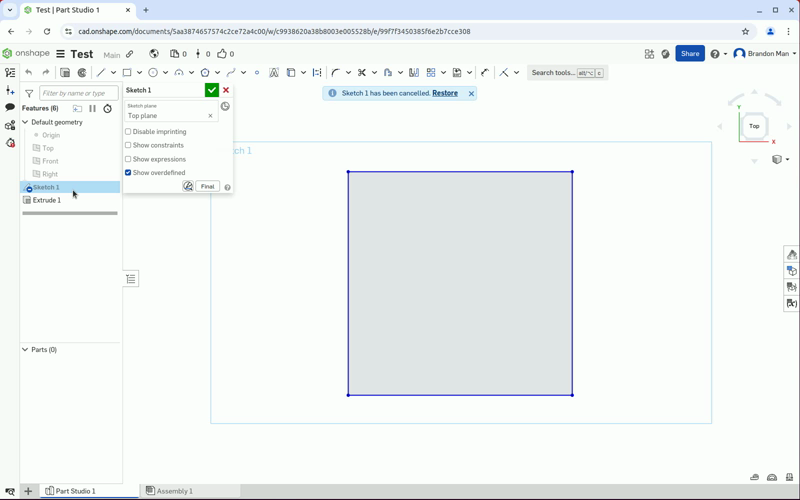
mouse_move(229, 92)
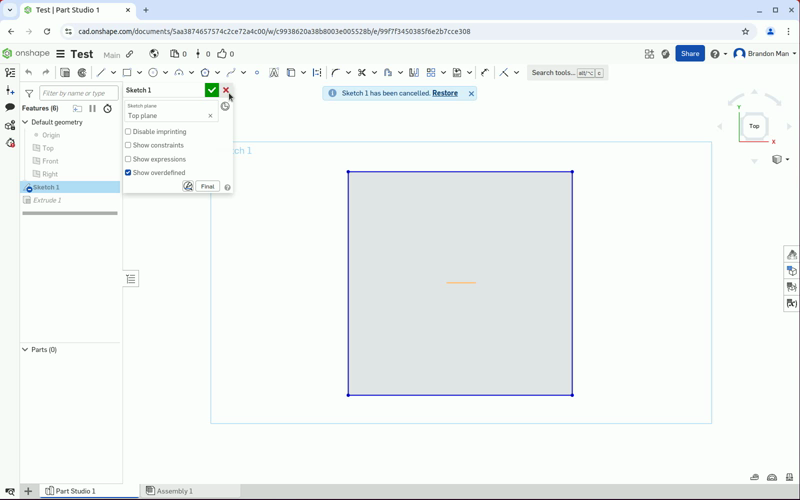
click(229, 92)
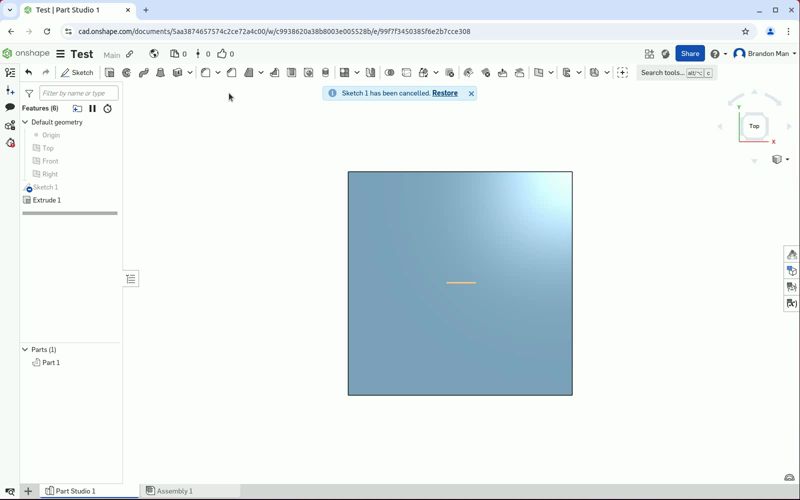
mouse_move(541, 75)
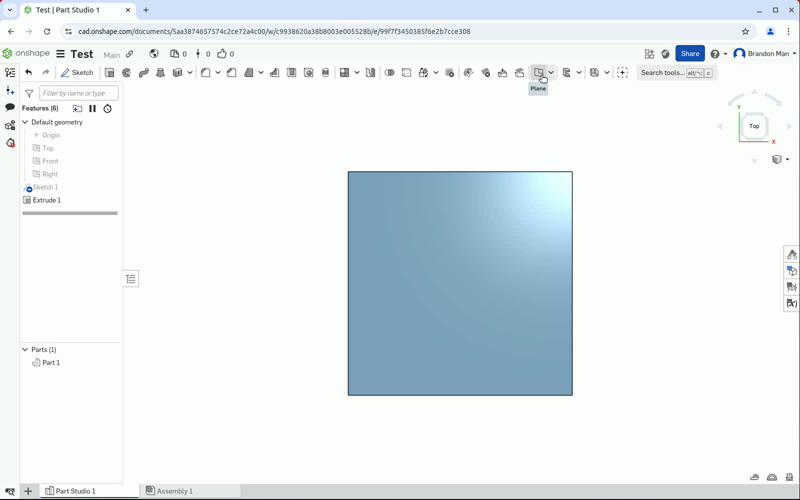
click(541, 75)
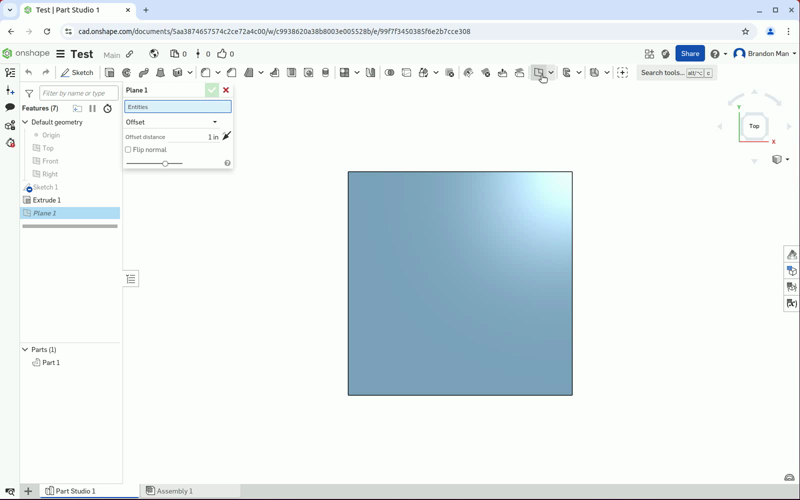
mouse_move(73, 150)
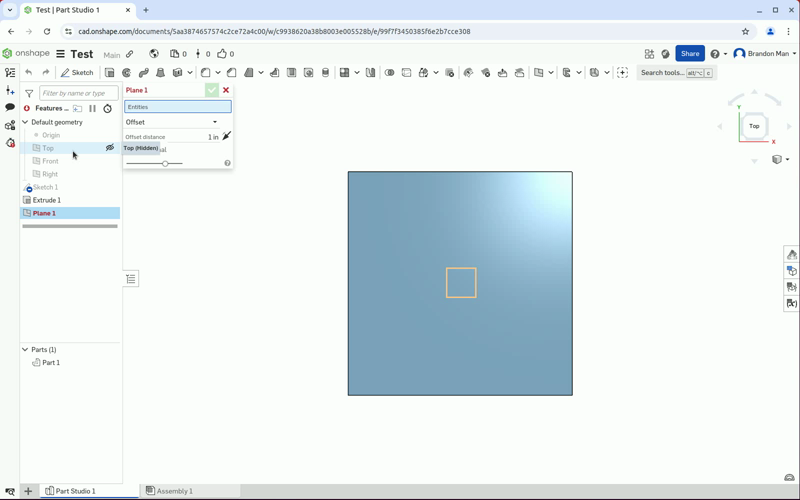
click(73, 150)
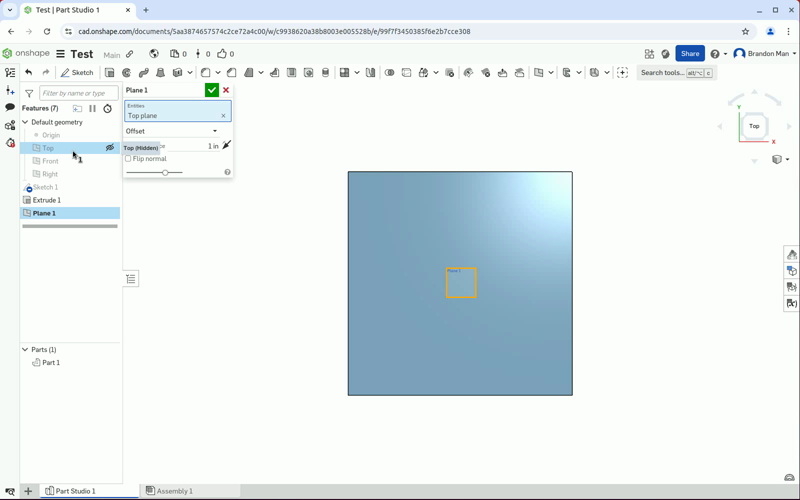
key(tab, 2)
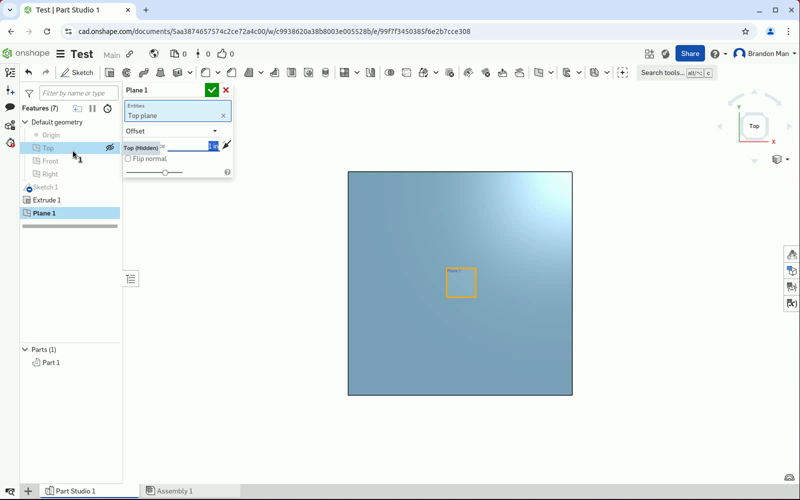
text(0.955)
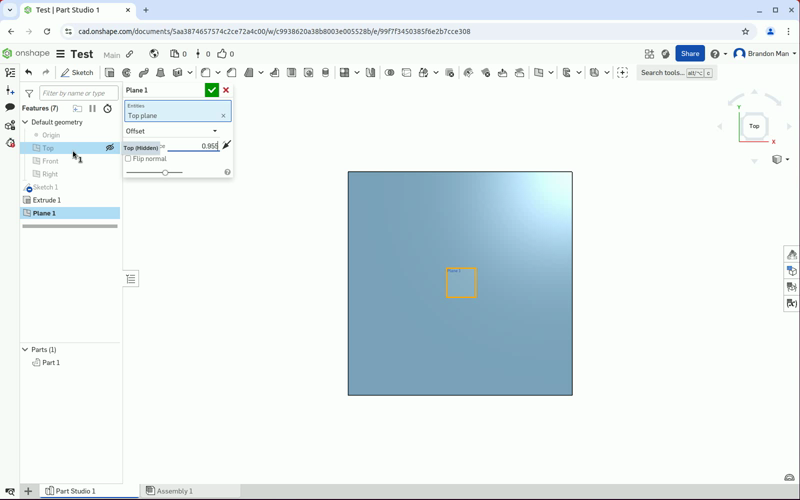
key(enter, 2)
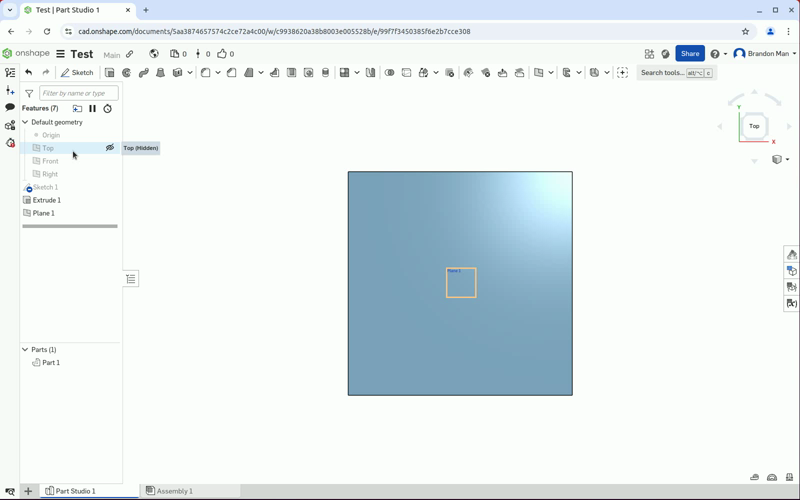
key(shift+s)
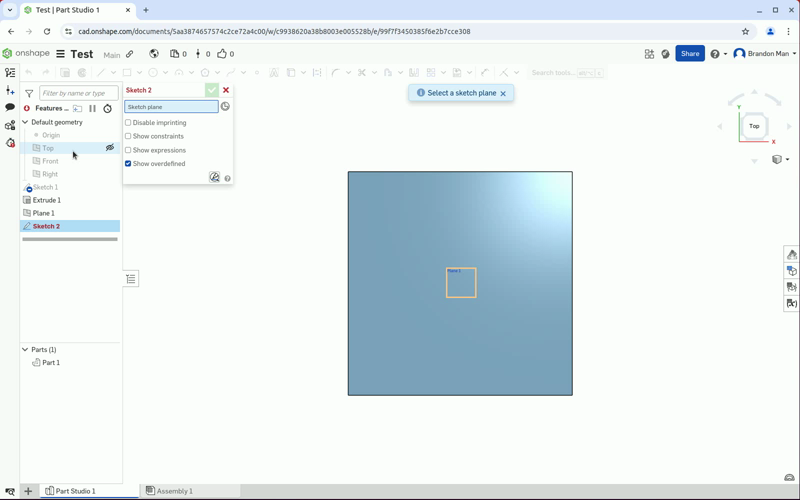
mouse_move(73, 215)
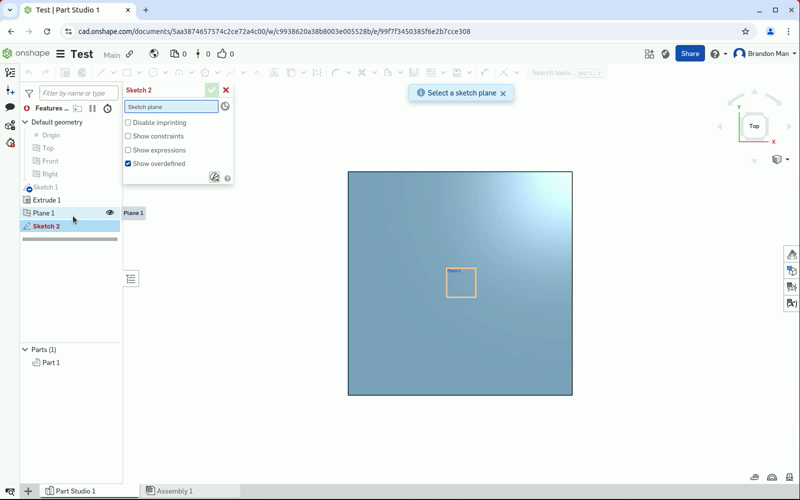
click(73, 215)
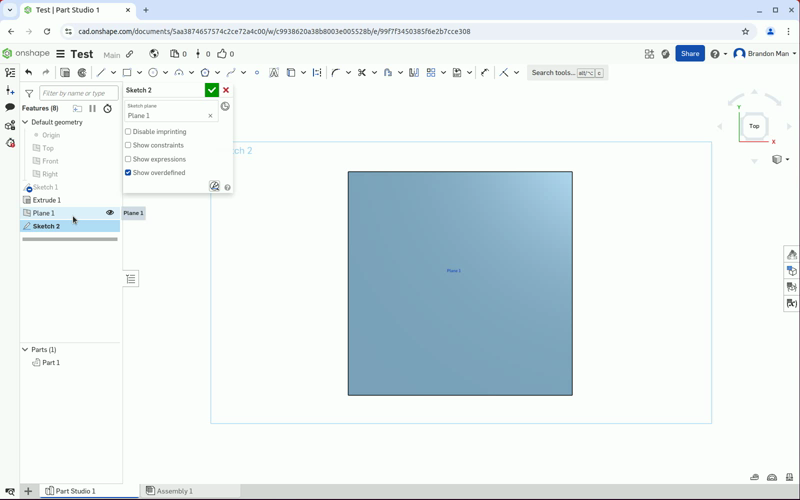
mouse_move(73, 352)
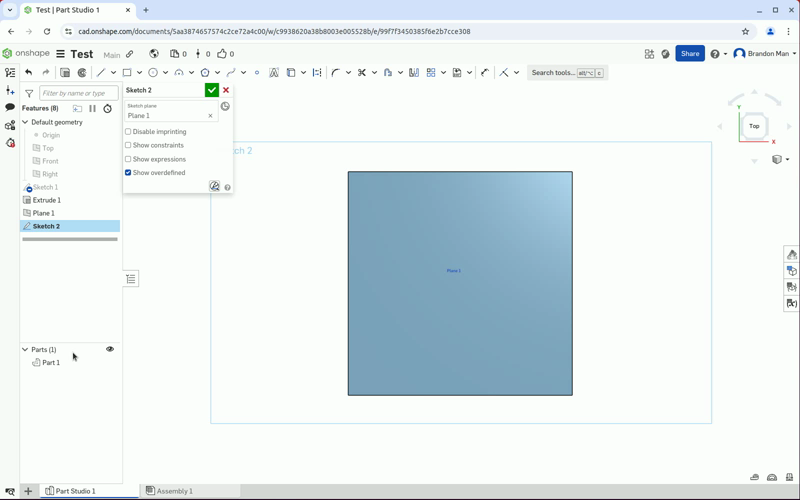
key(y)
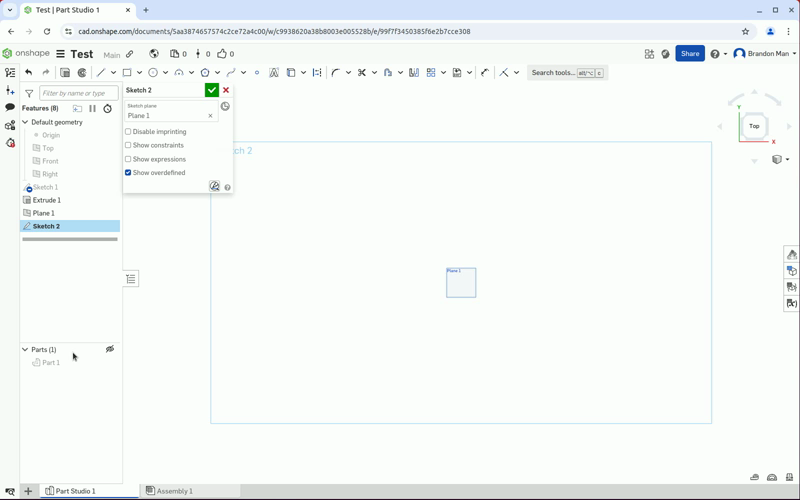
key(c)
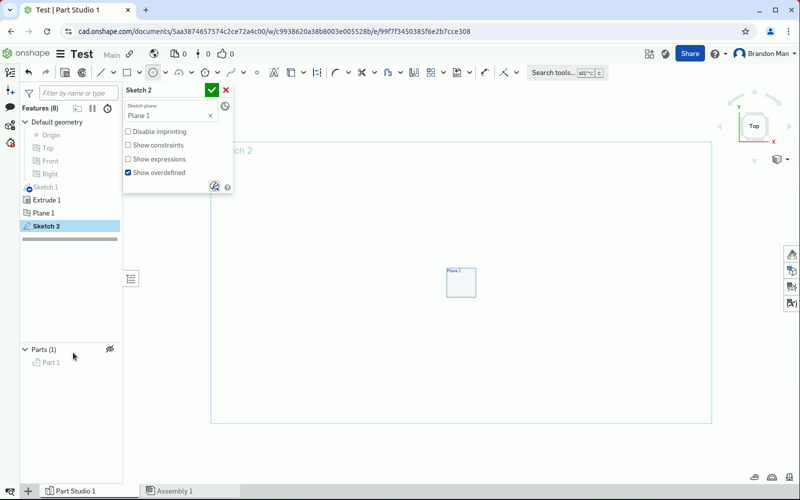
key_down(shift)
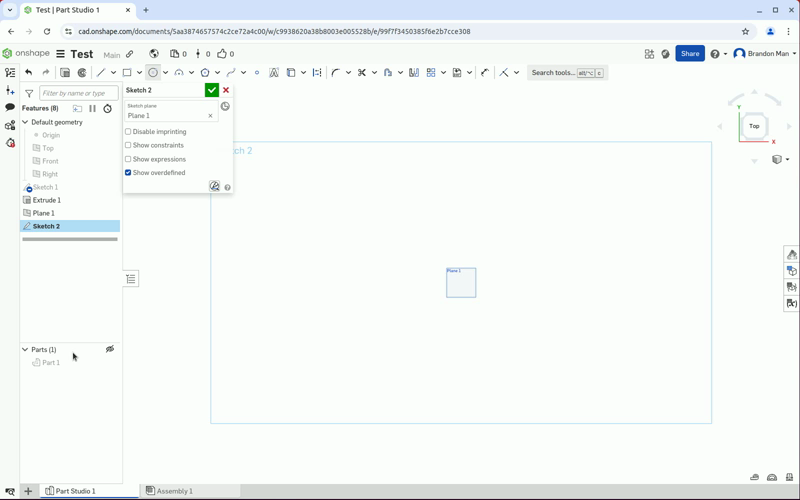
mouse_move(407, 282)
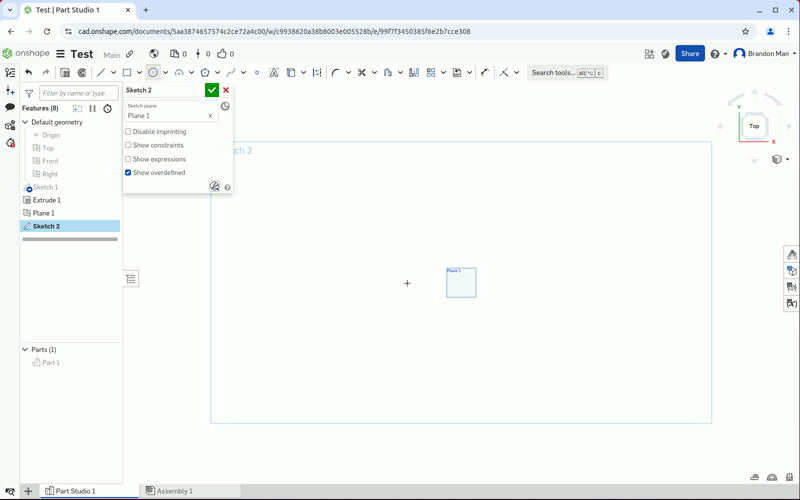
click(407, 282)
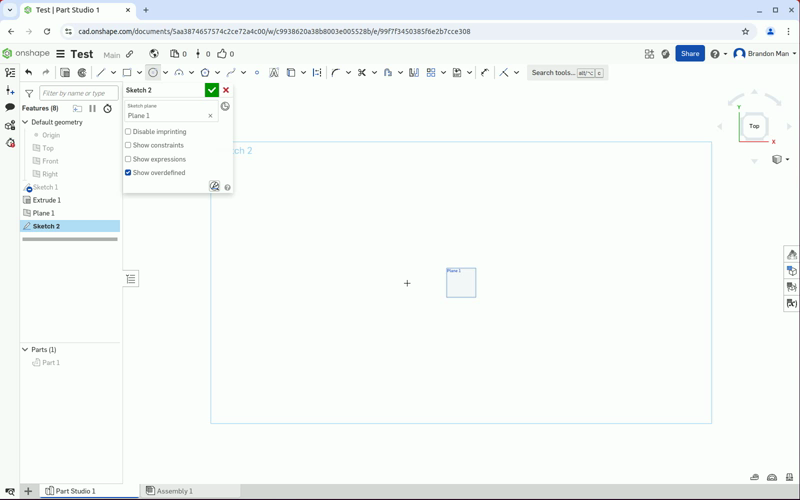
key_up(shift)
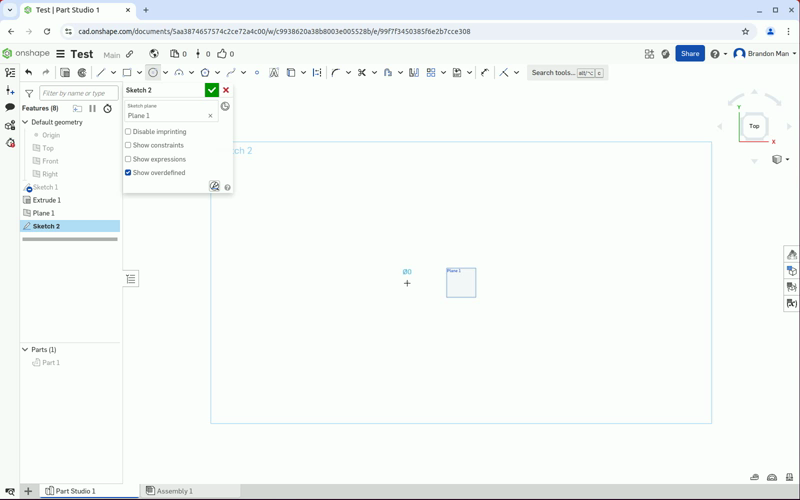
mouse_move(412, 282)
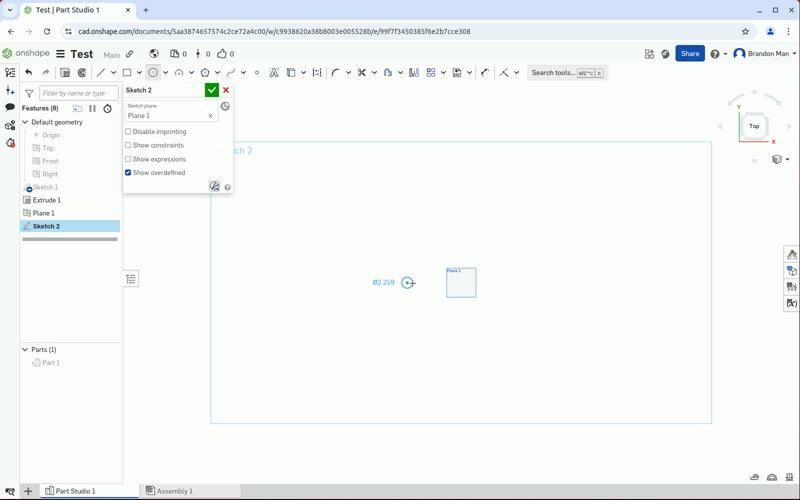
click(412, 282)
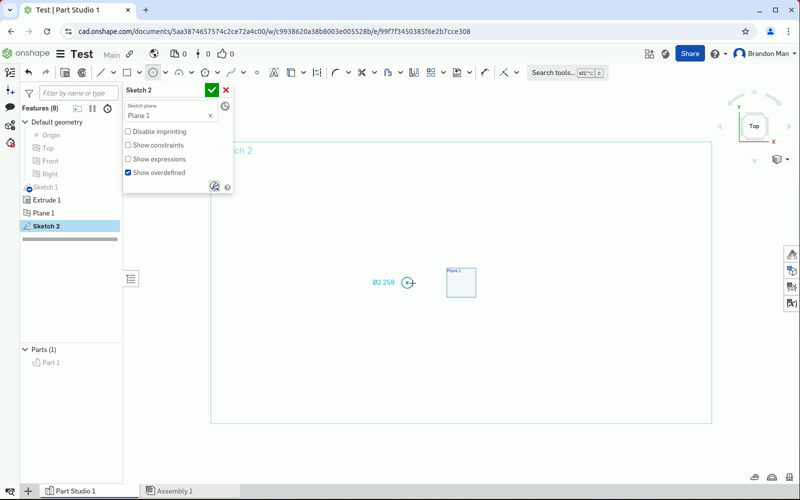
key(esc)
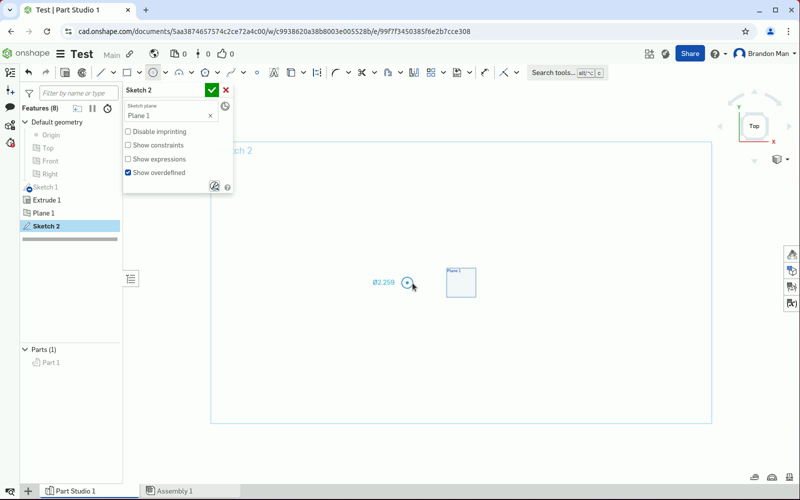
mouse_move(409, 285)
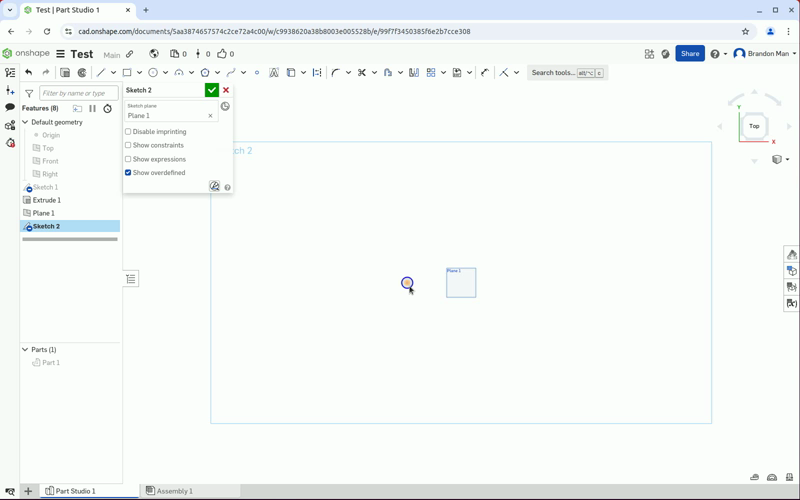
scroll(6)
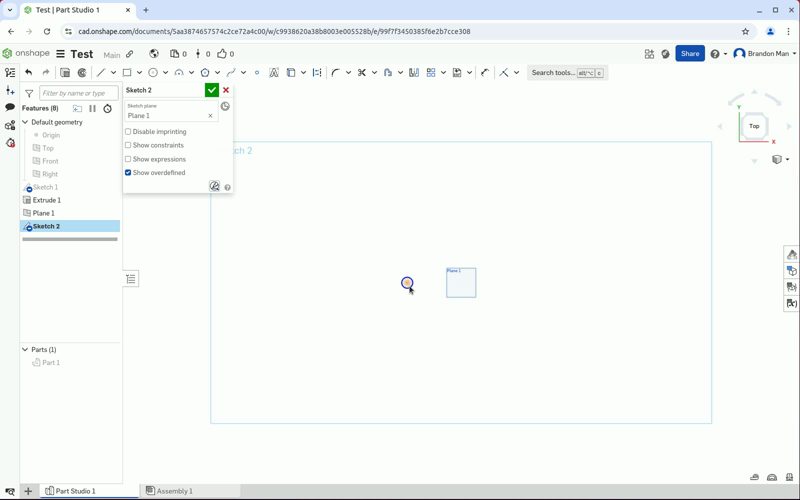
scroll(6)
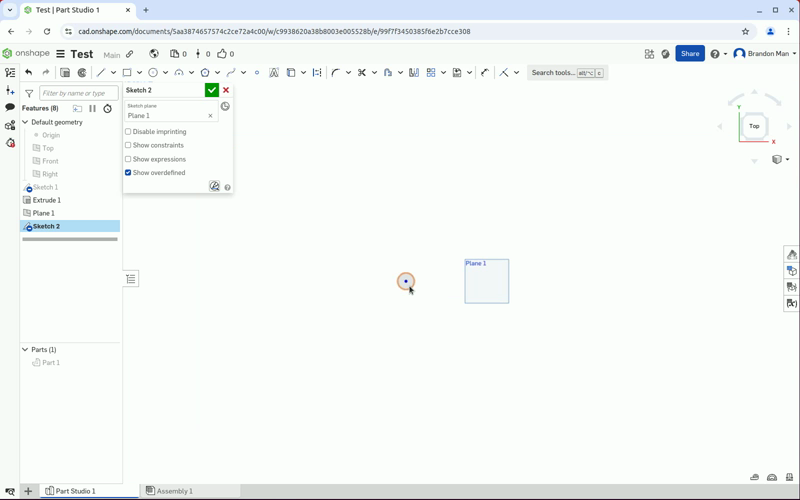
scroll(6)
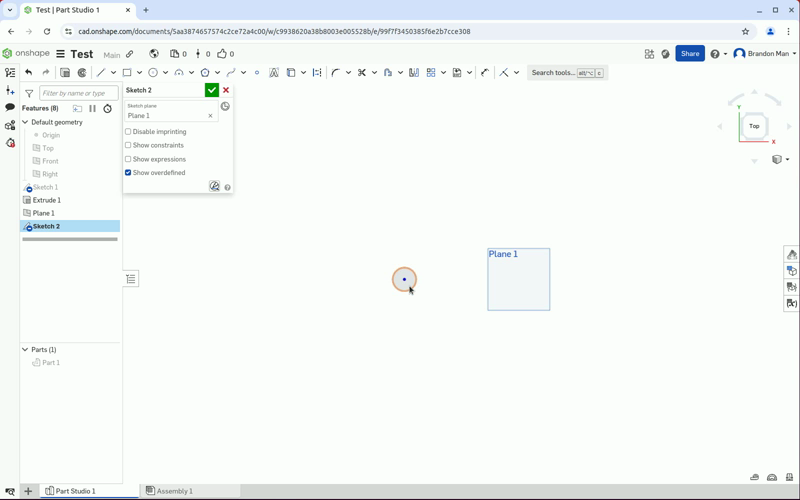
scroll(6)
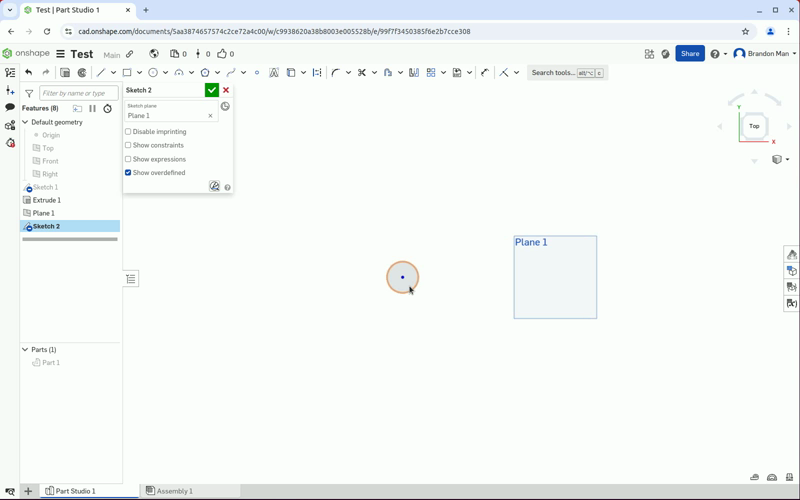
scroll(6)
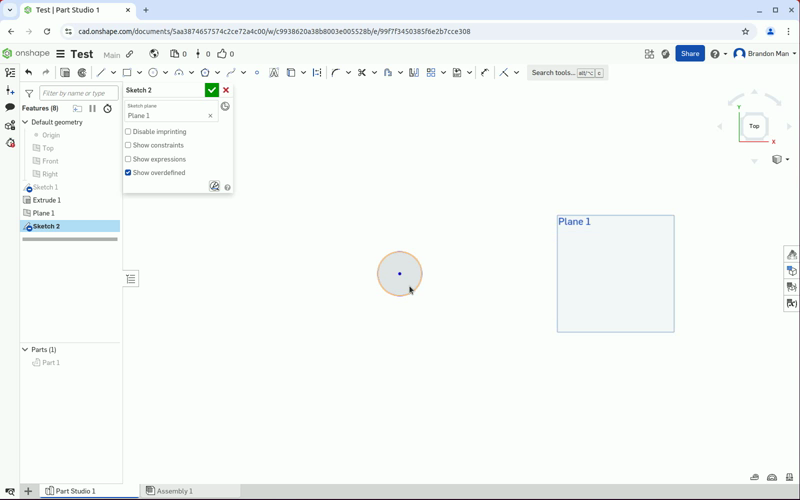
scroll(6)
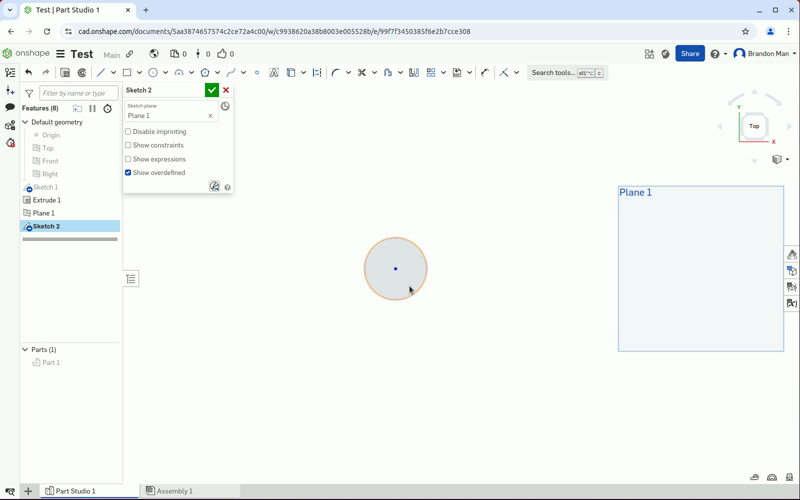
scroll(6)
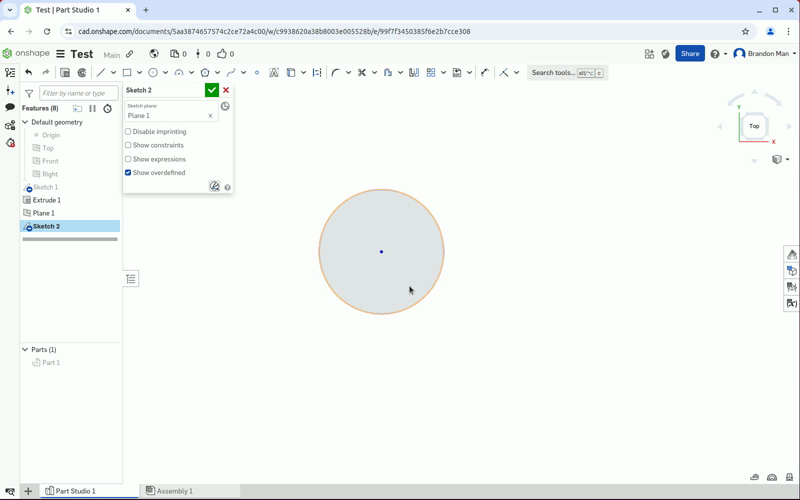
click(409, 285)
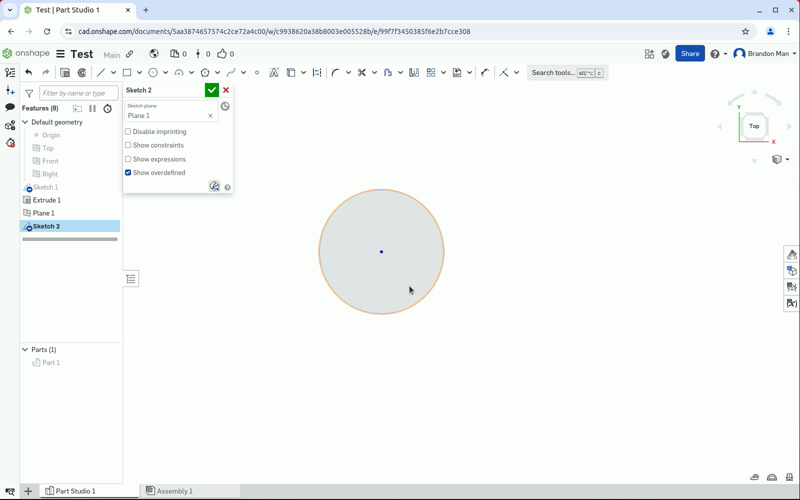
scroll(-6)
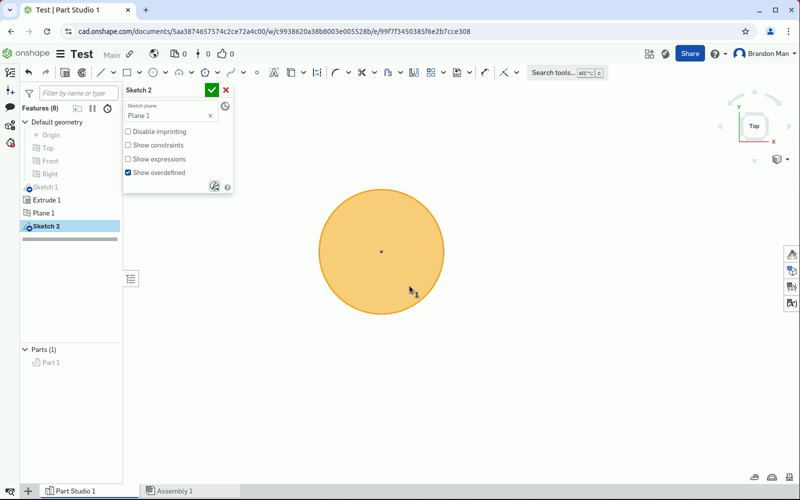
scroll(-6)
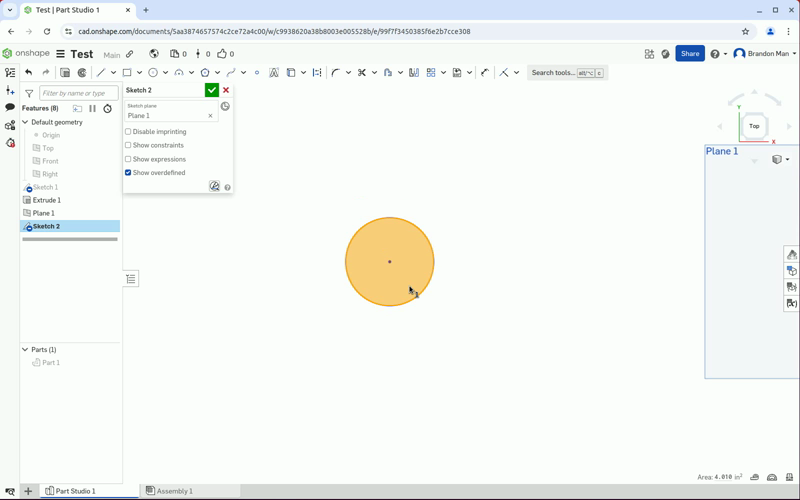
scroll(-6)
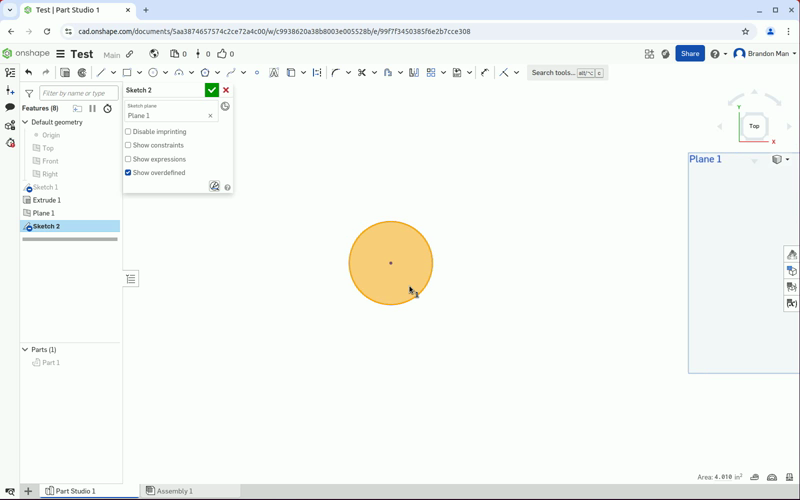
scroll(-6)
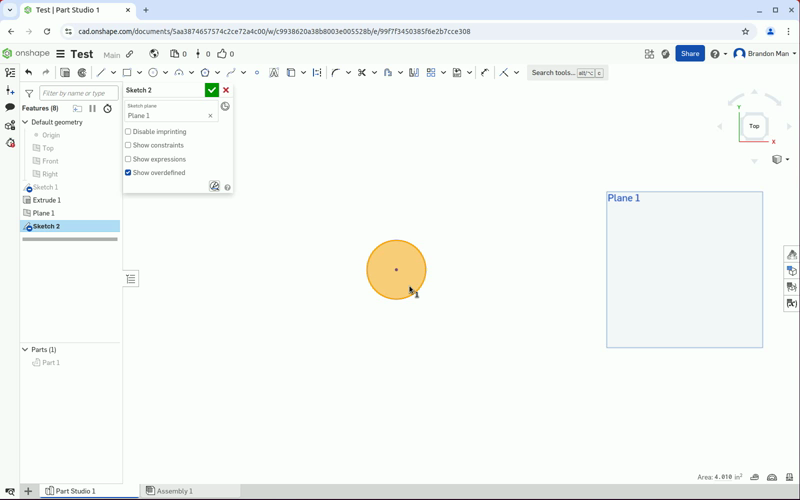
scroll(-6)
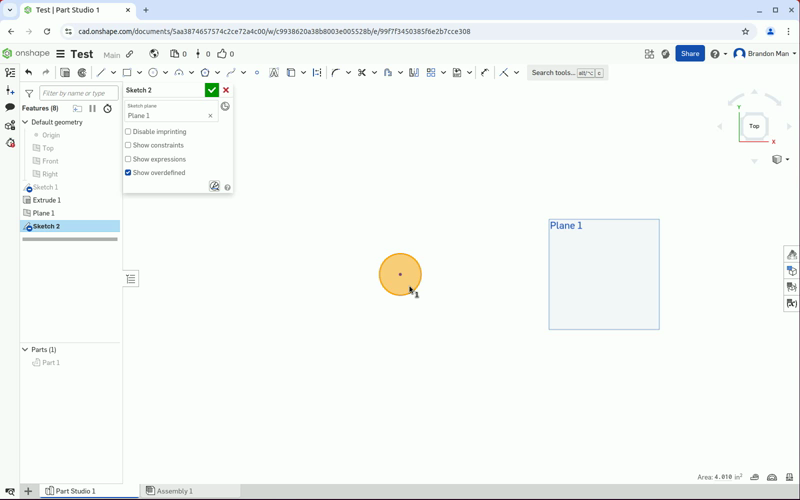
scroll(-6)
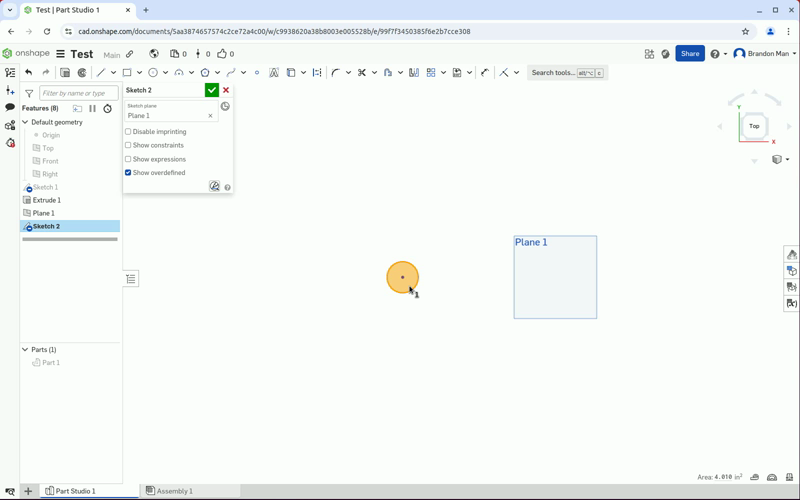
scroll(-6)
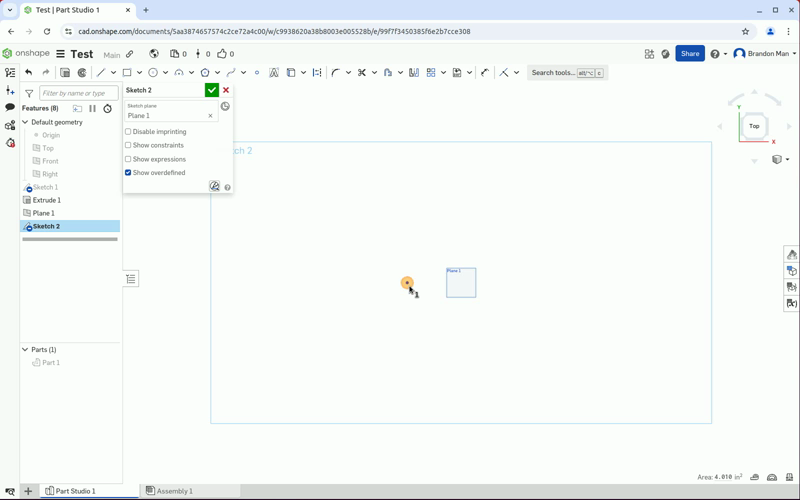
mouse_move(73, 352)
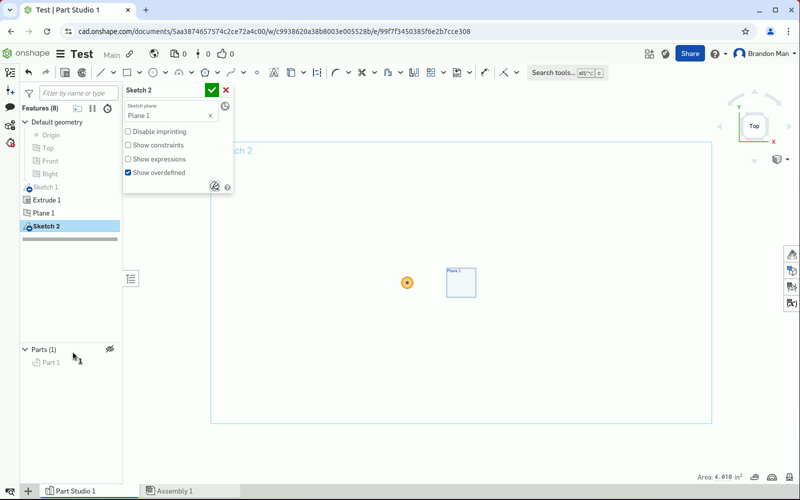
key(shift+y)
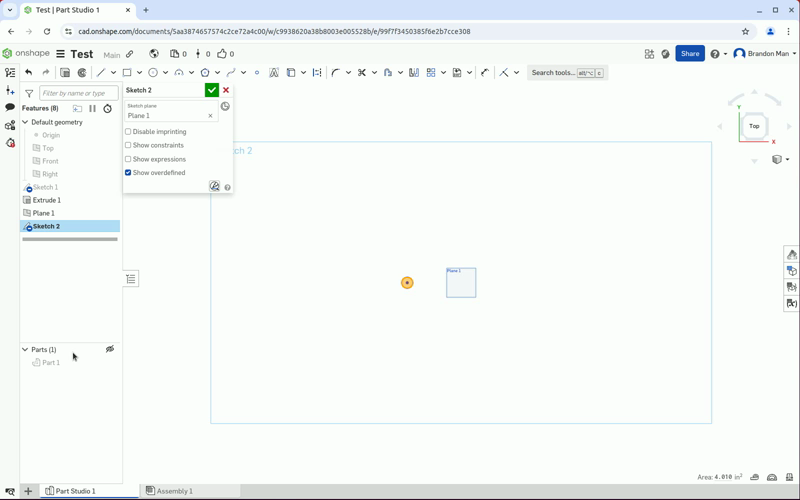
key(shift+e)
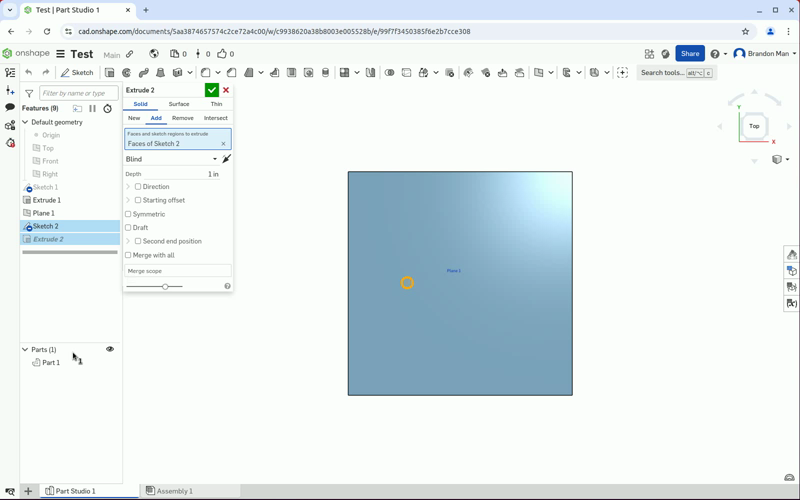
mouse_move(143, 106)
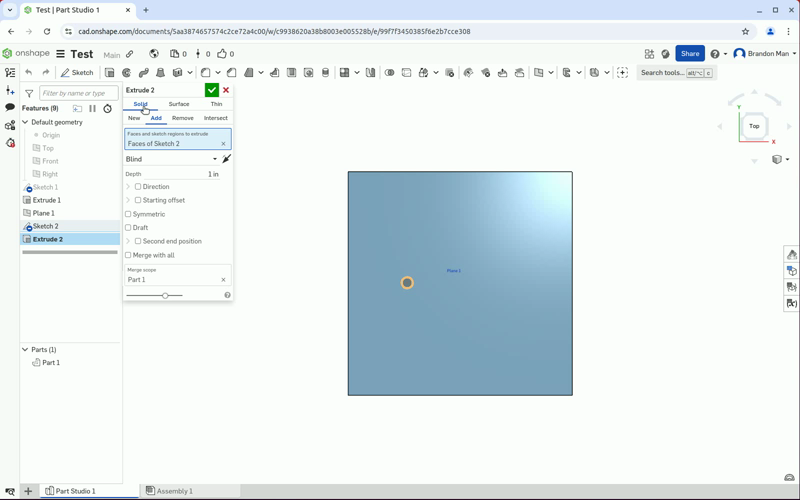
click(143, 106)
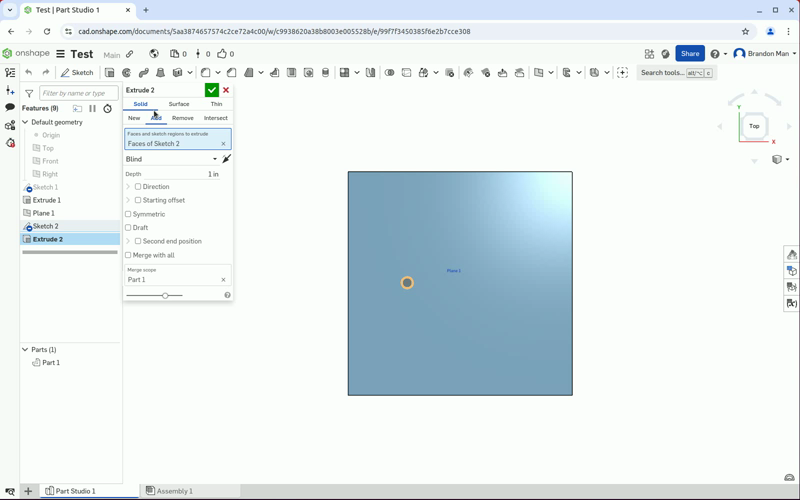
mouse_move(186, 120)
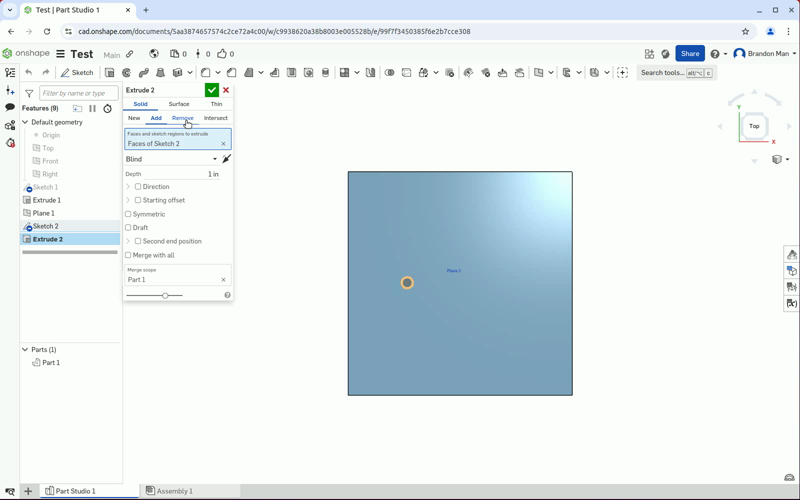
click(186, 120)
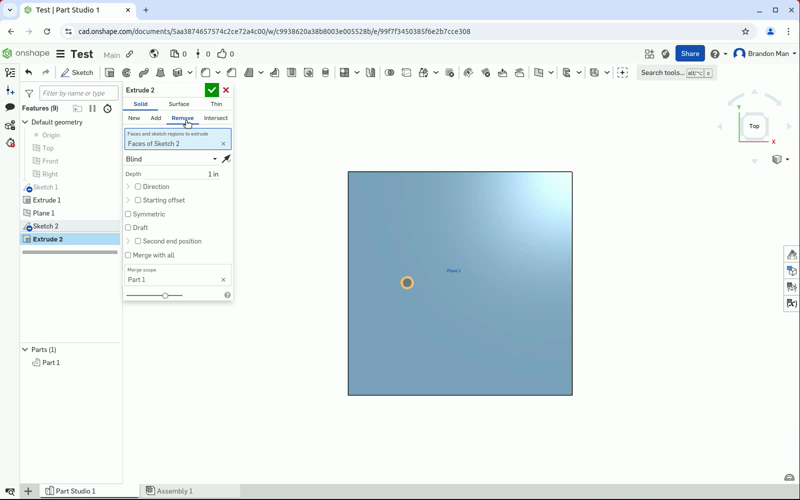
key(tab, 4)
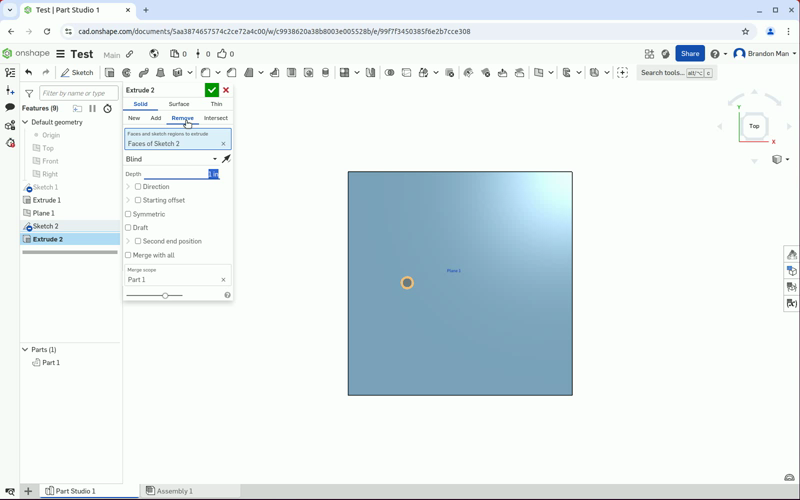
text(3.851)
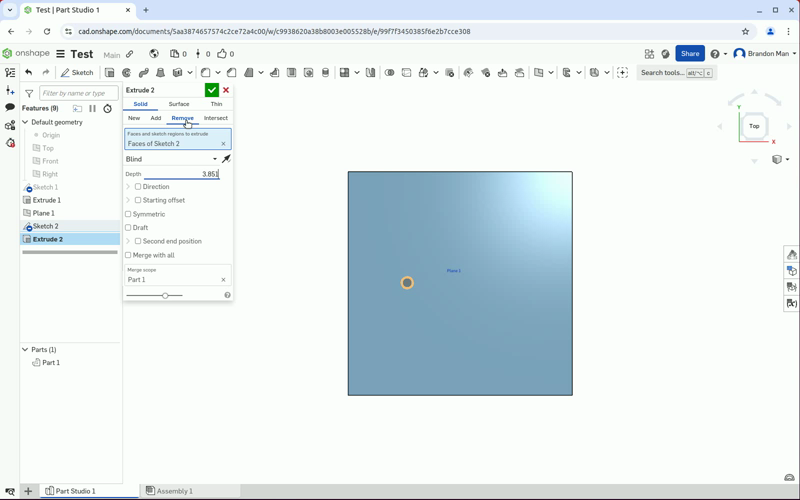
key(tab, 6)
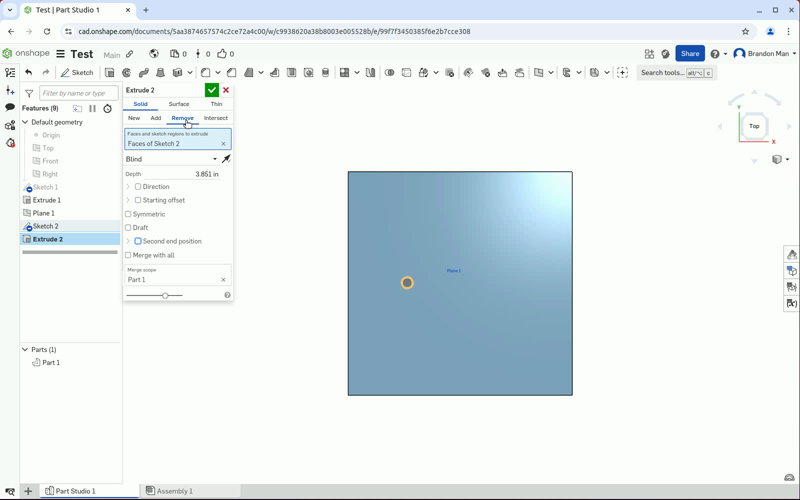
key(space)
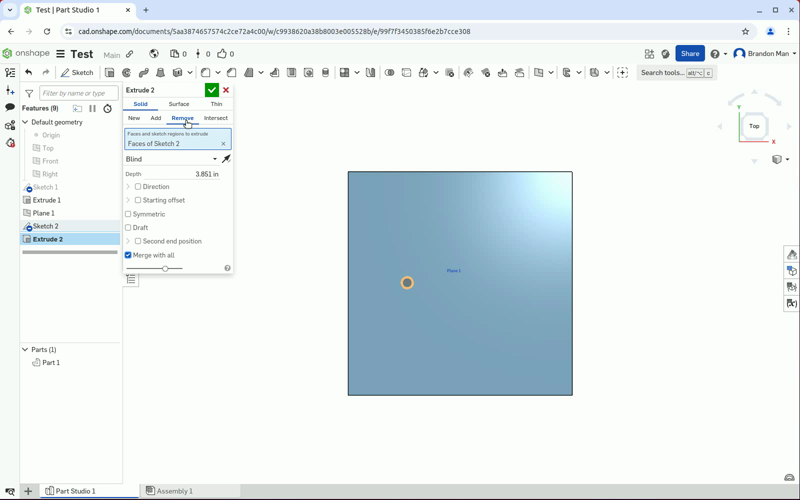
key(enter)
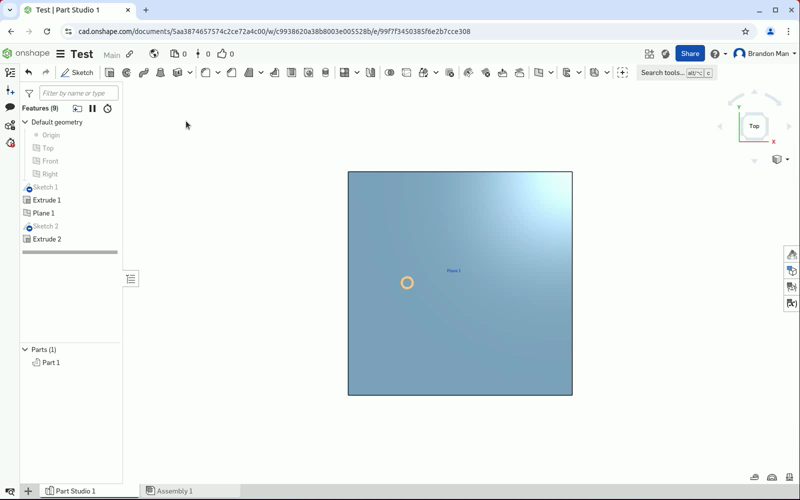
key(shift+h)
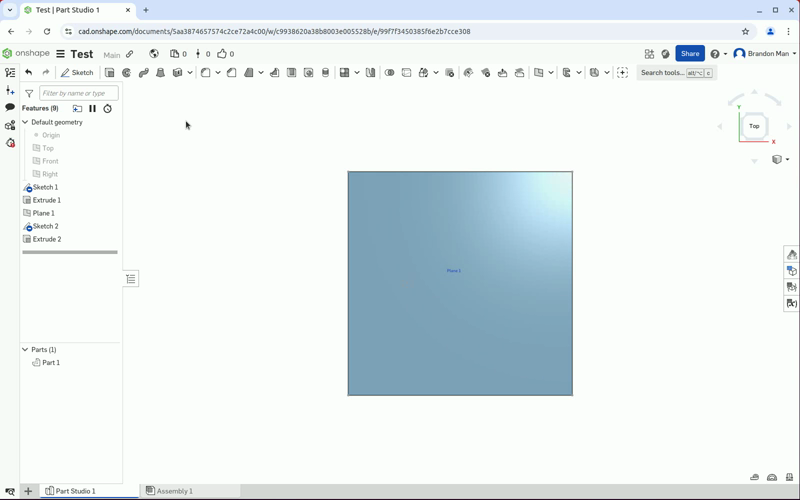
key(shift+h)
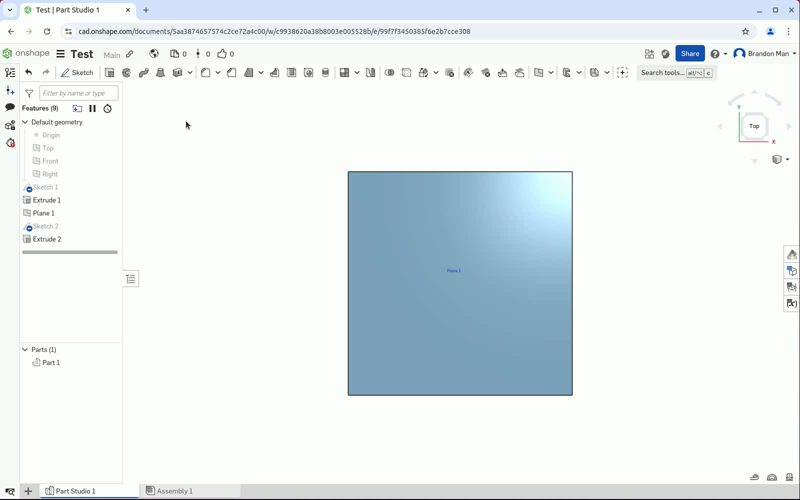
mouse_move(73, 189)
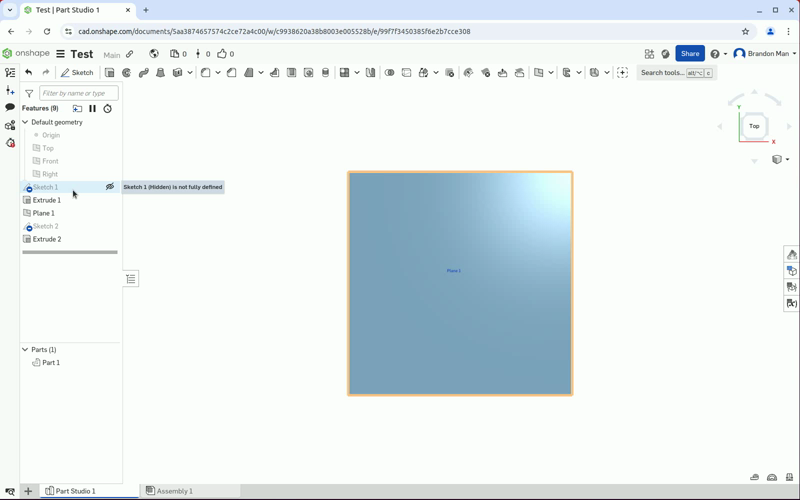
click(73, 189)
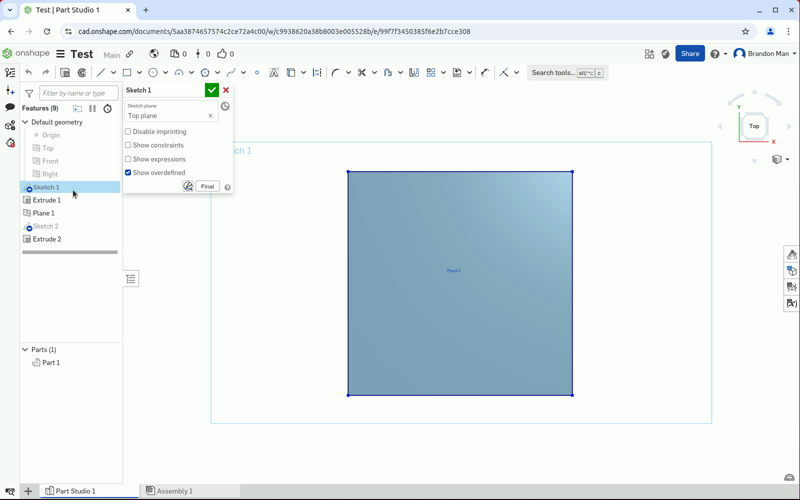
mouse_move(229, 92)
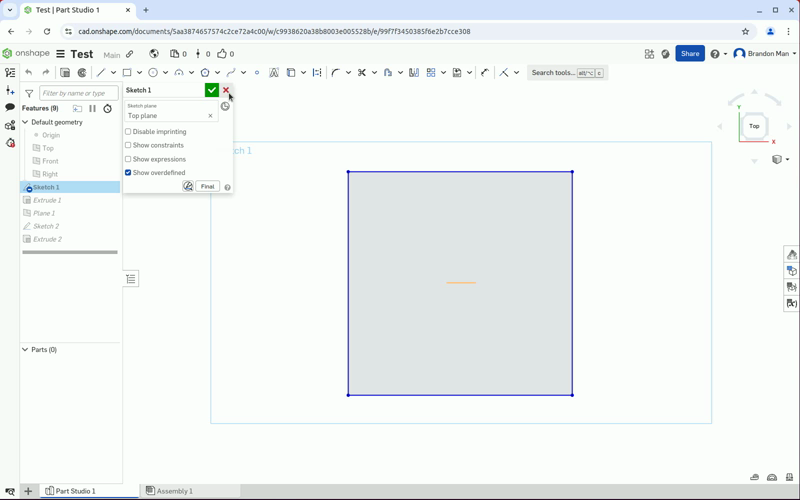
click(229, 92)
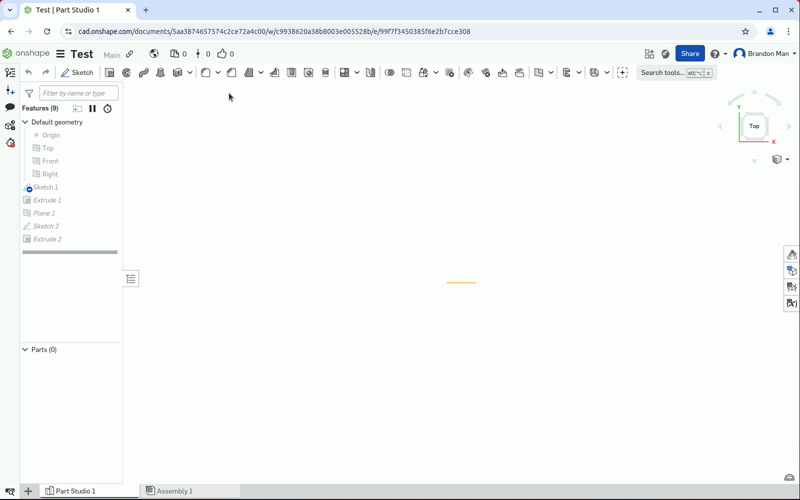
key(shift+s)
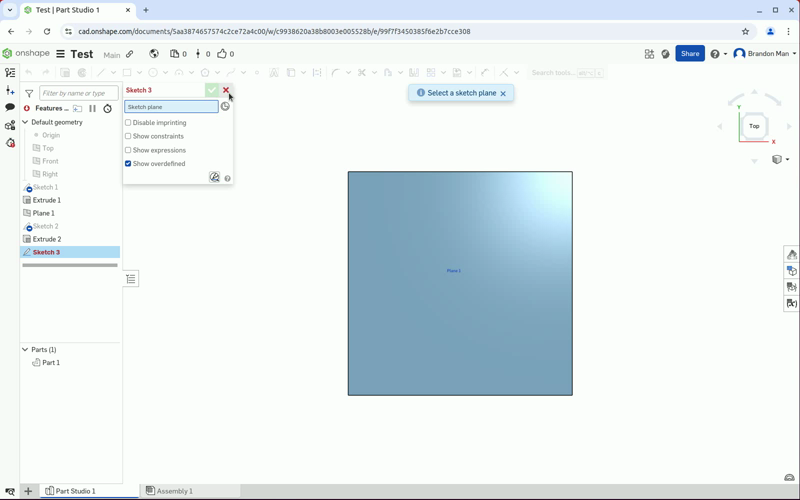
mouse_move(73, 215)
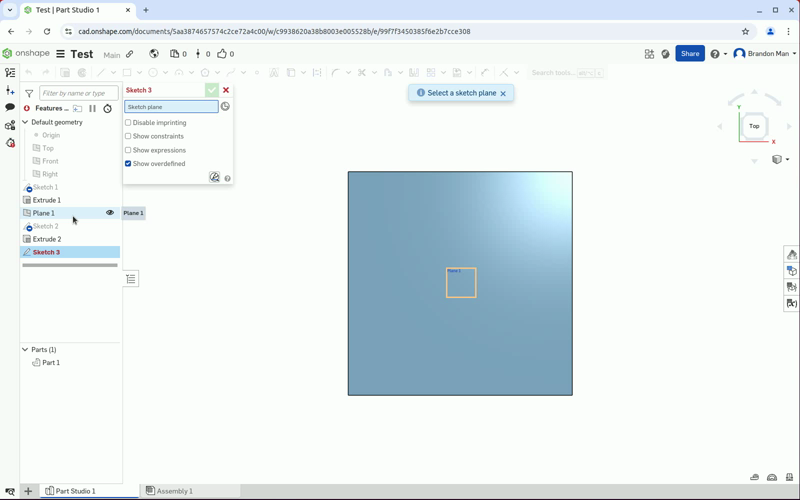
click(73, 215)
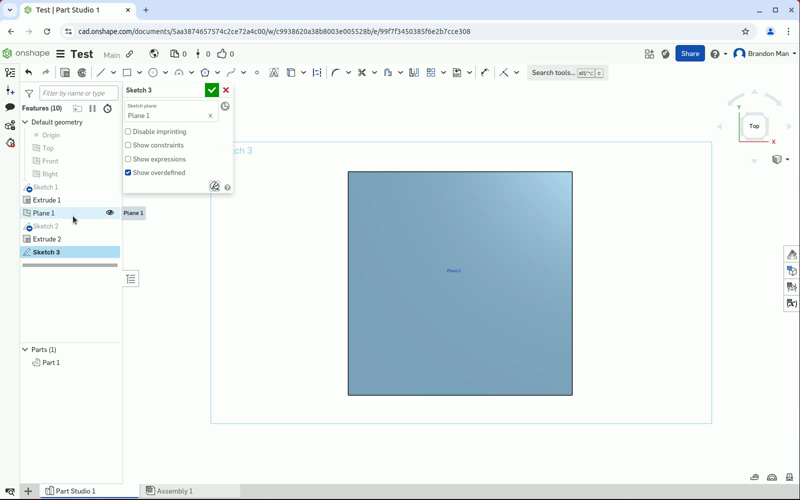
mouse_move(73, 352)
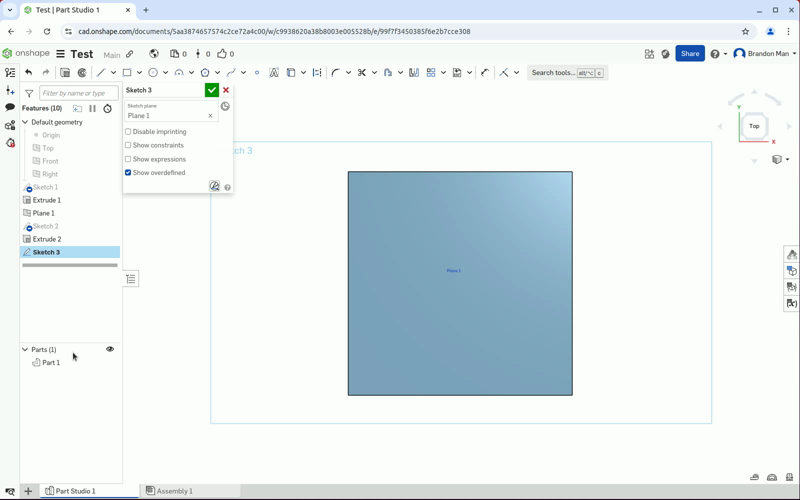
key(y)
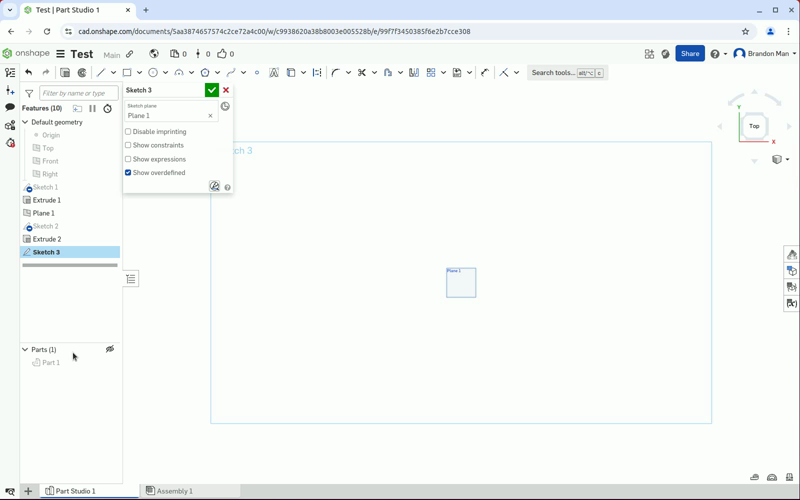
key(c)
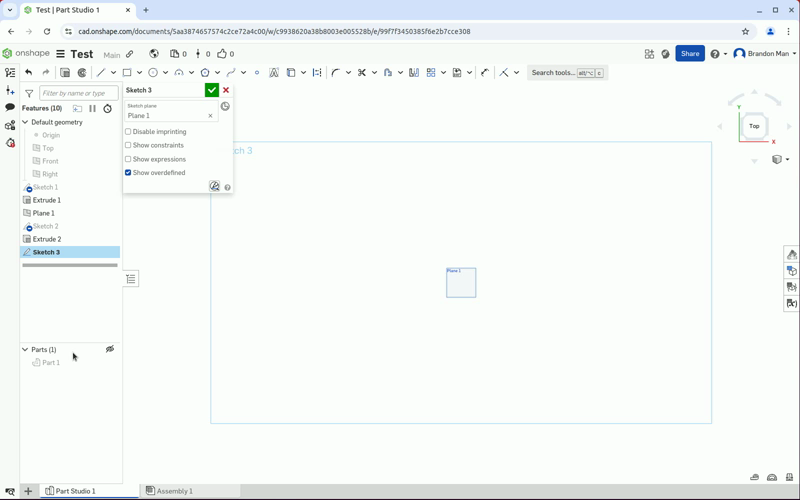
key_down(shift)
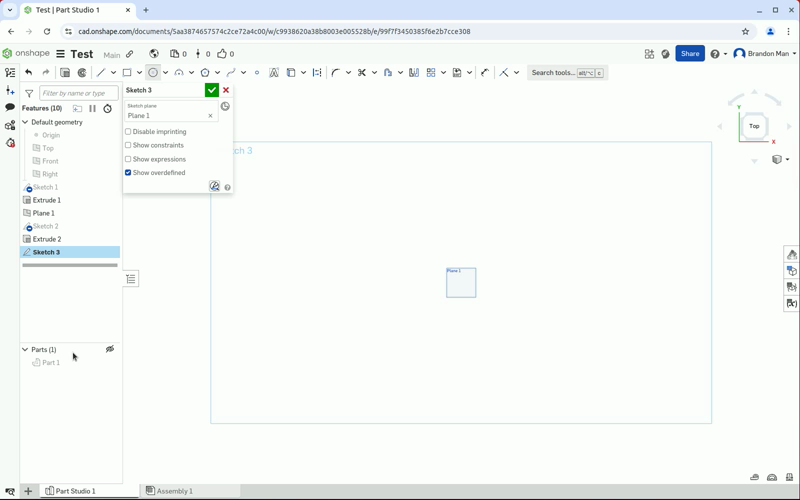
mouse_move(513, 378)
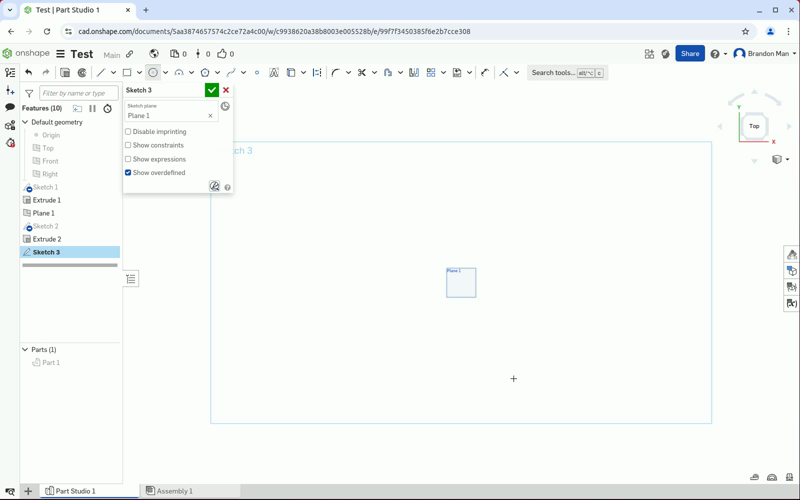
click(513, 378)
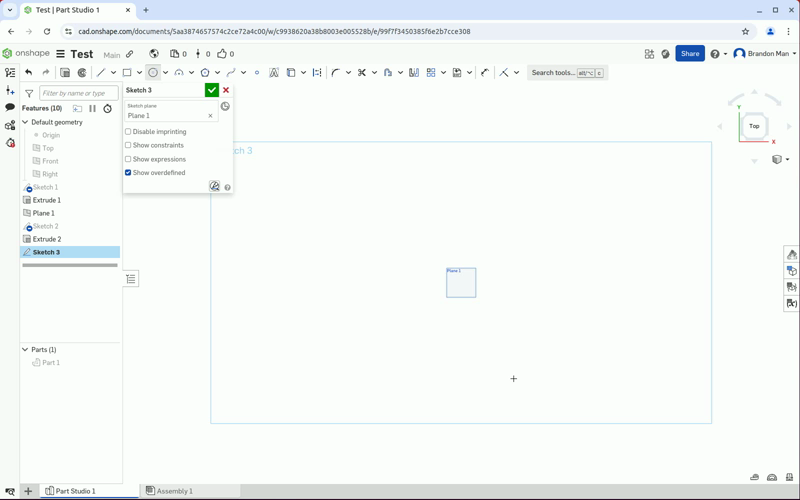
key_up(shift)
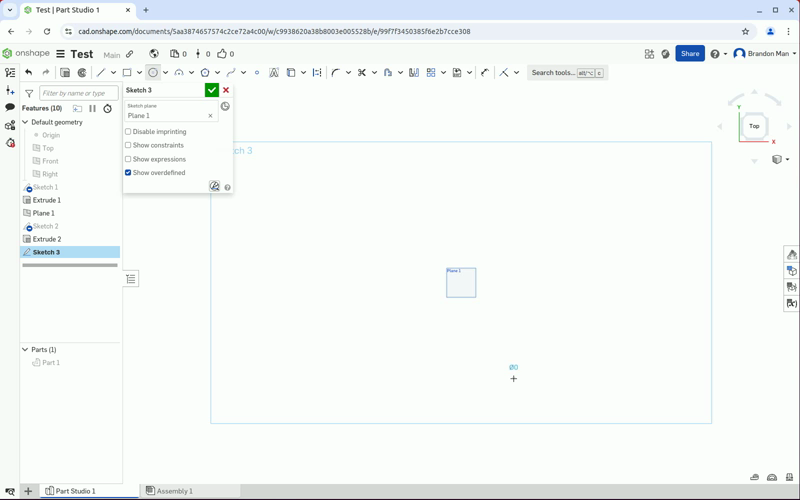
mouse_move(516, 378)
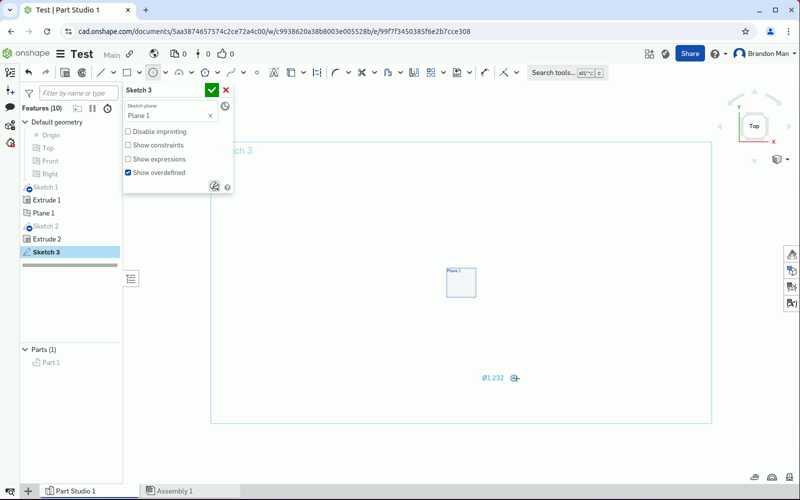
click(516, 378)
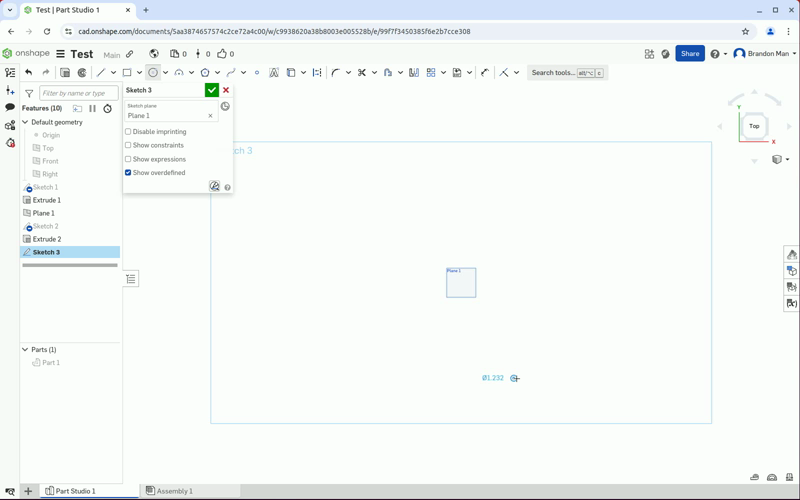
key(esc)
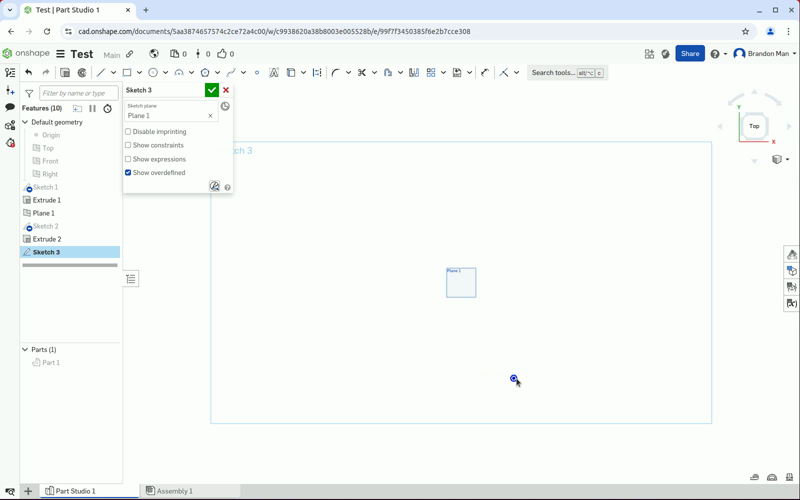
mouse_move(514, 381)
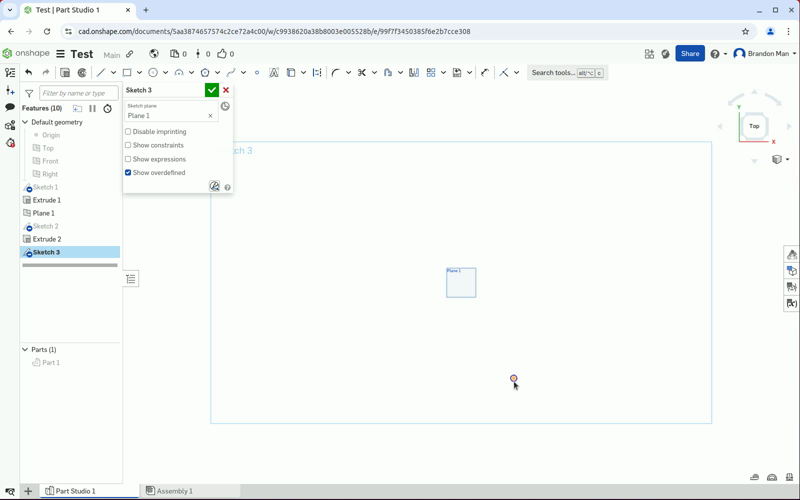
scroll(6)
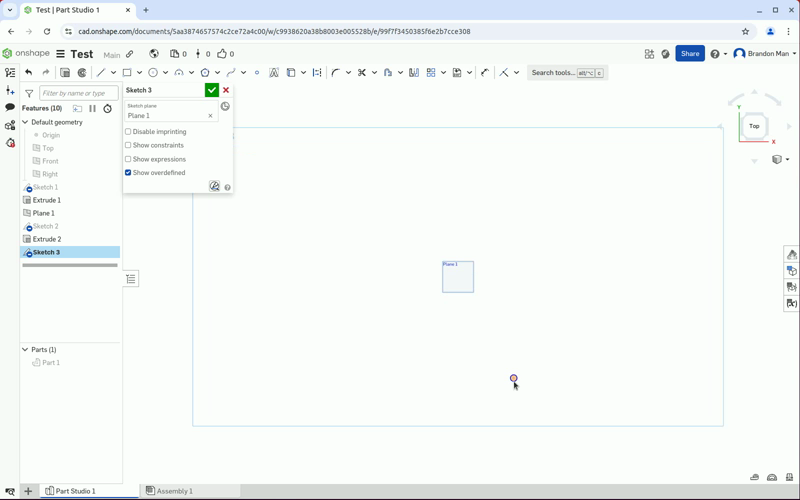
scroll(6)
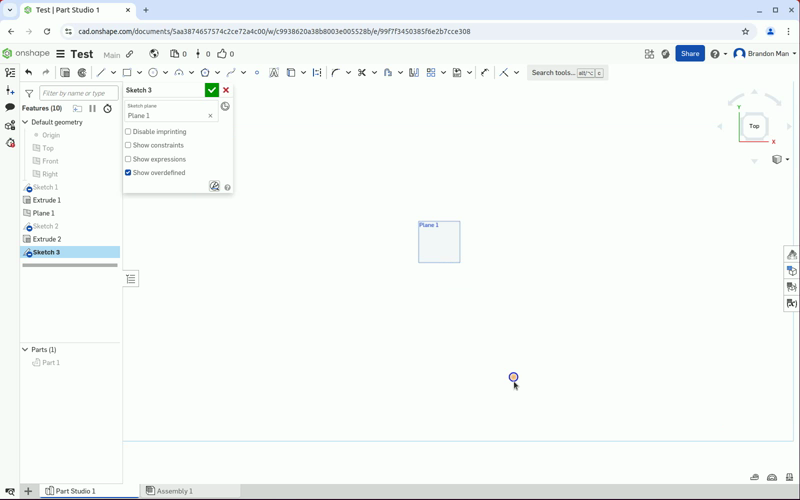
scroll(6)
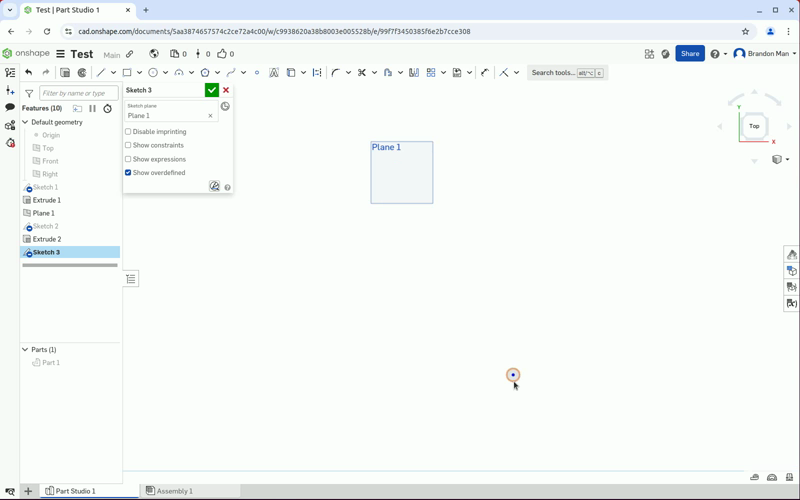
scroll(6)
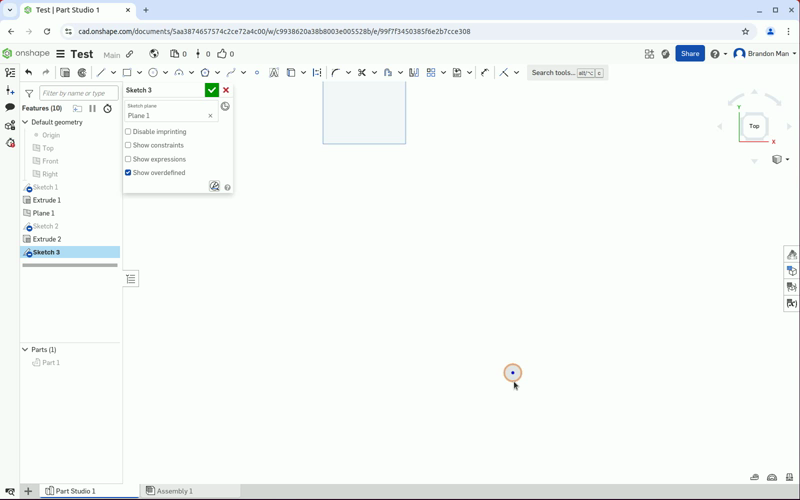
scroll(6)
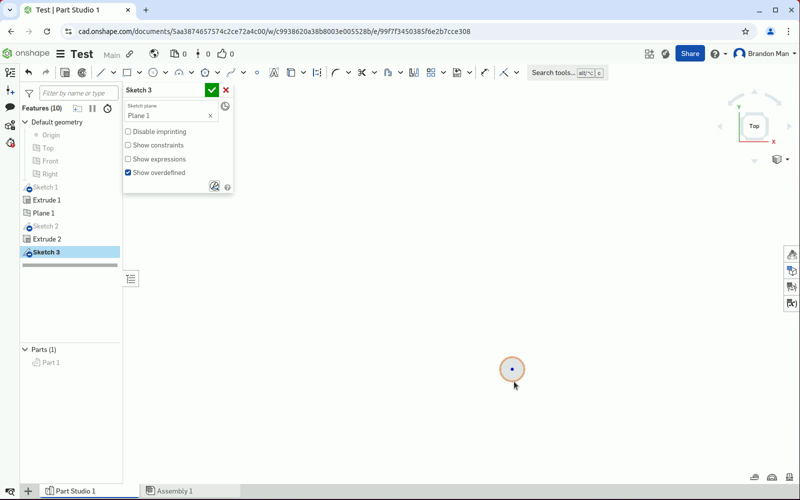
scroll(6)
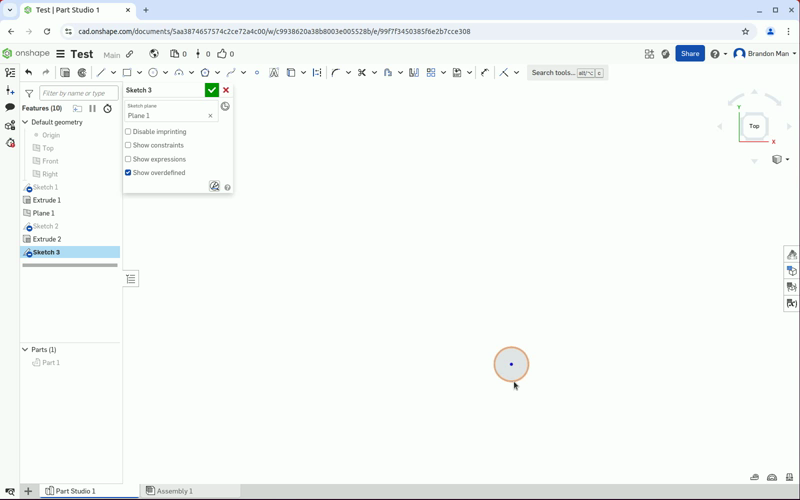
scroll(6)
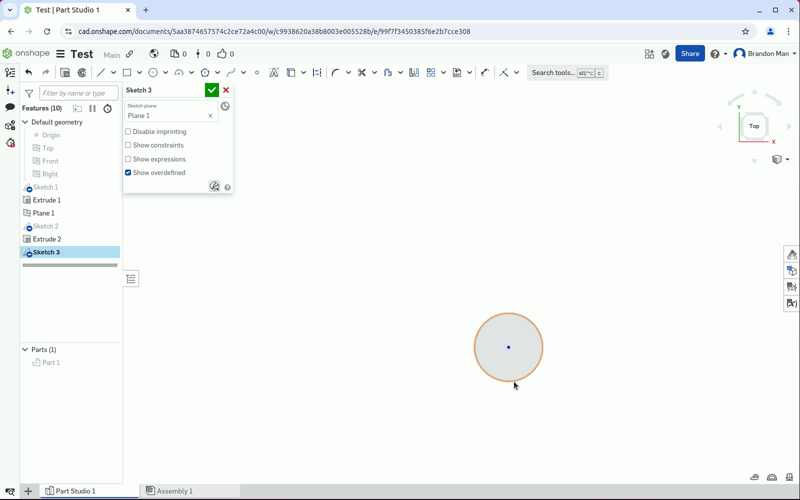
click(514, 381)
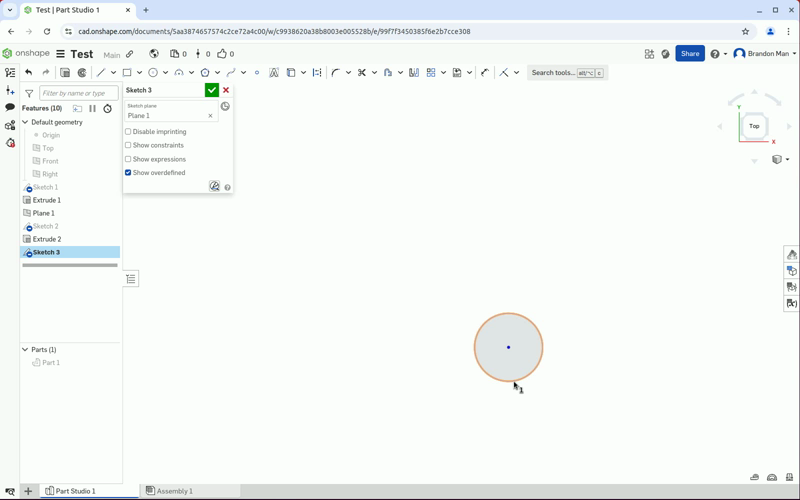
scroll(-6)
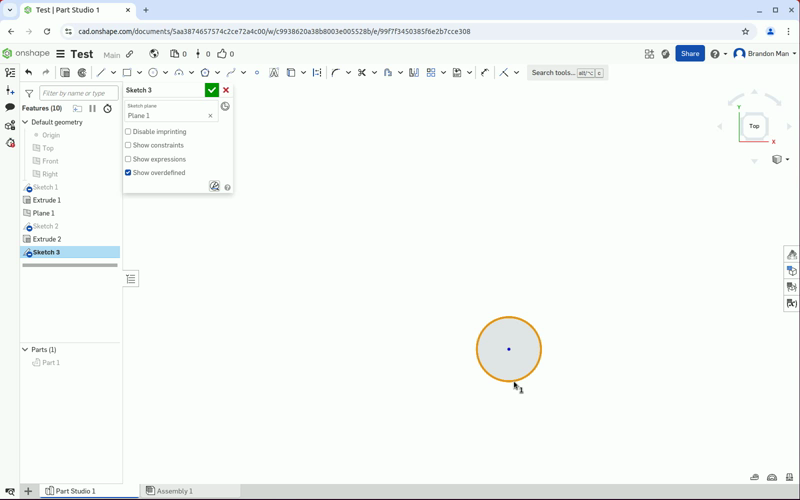
scroll(-6)
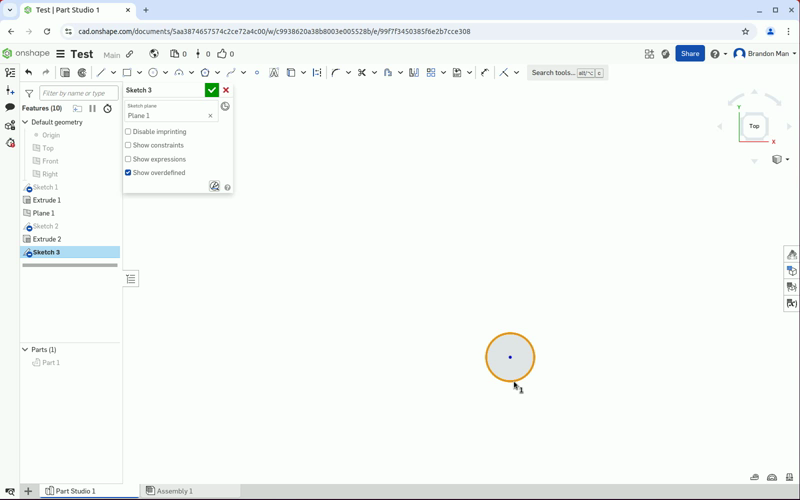
scroll(-6)
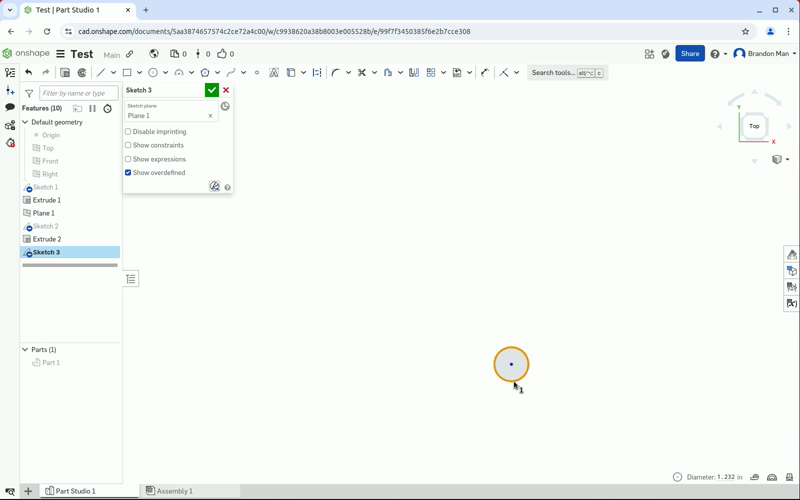
scroll(-6)
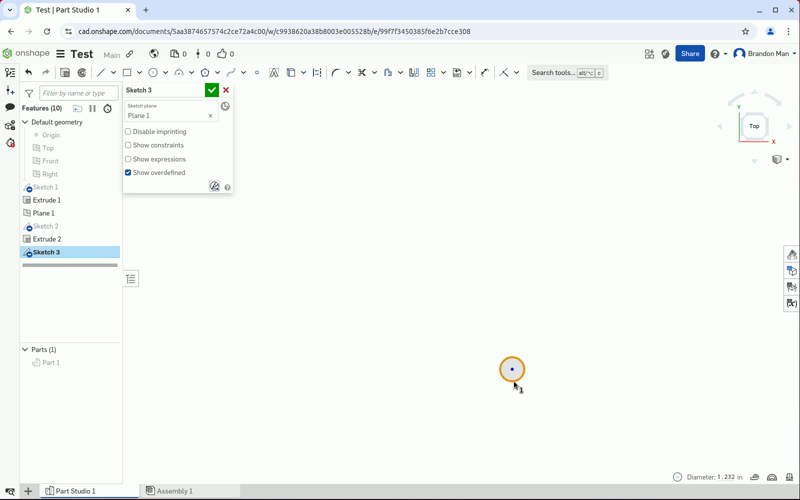
scroll(-6)
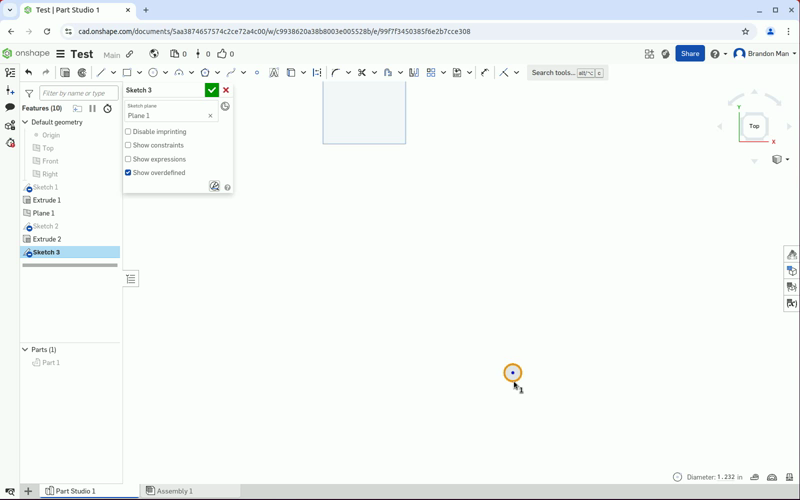
scroll(-6)
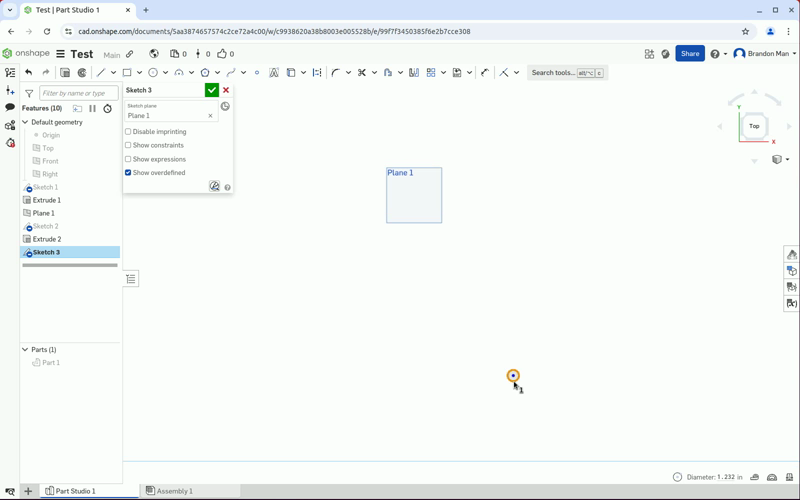
scroll(-6)
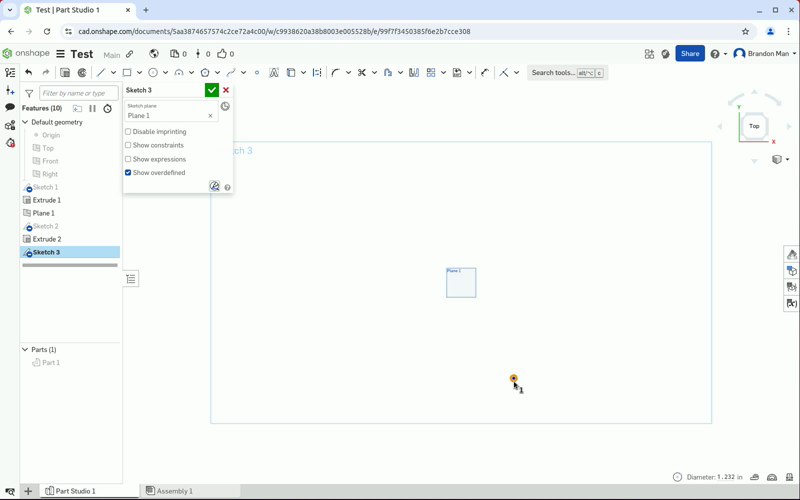
mouse_move(73, 352)
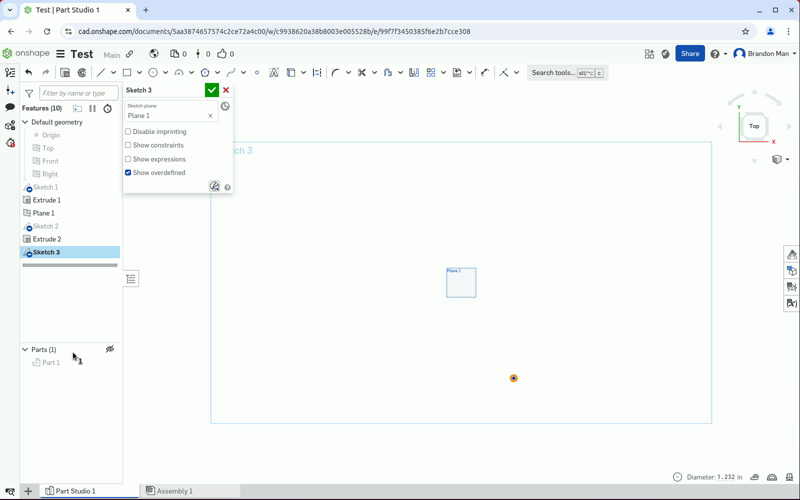
key(shift+y)
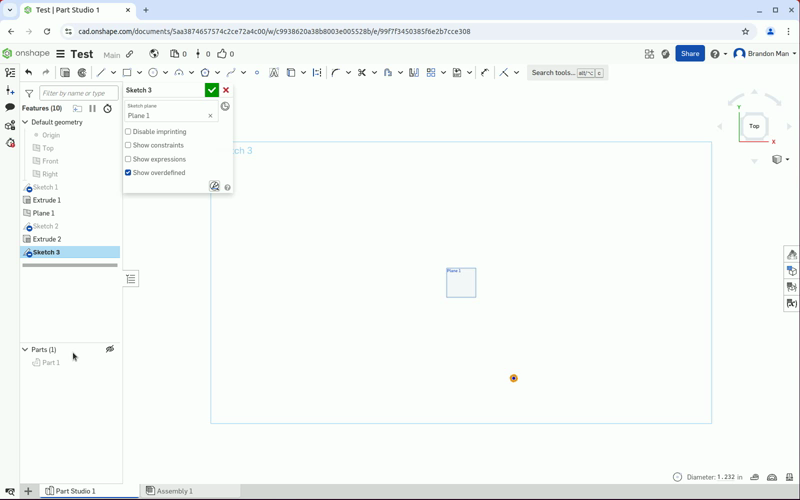
key(shift+e)
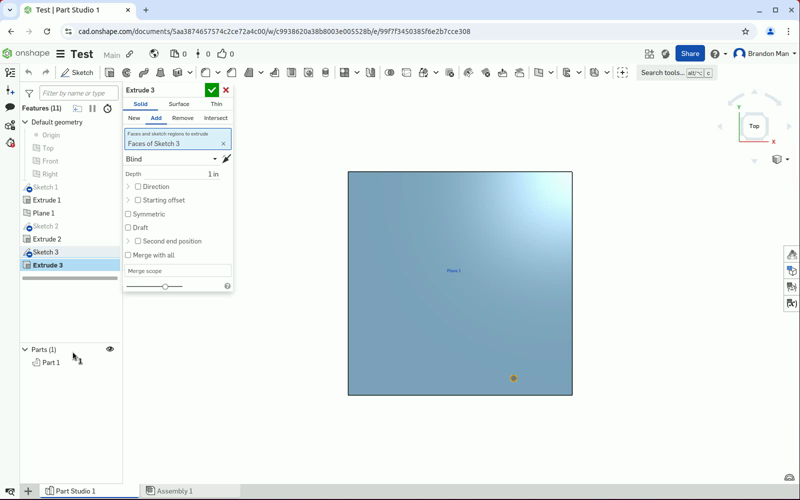
mouse_move(143, 106)
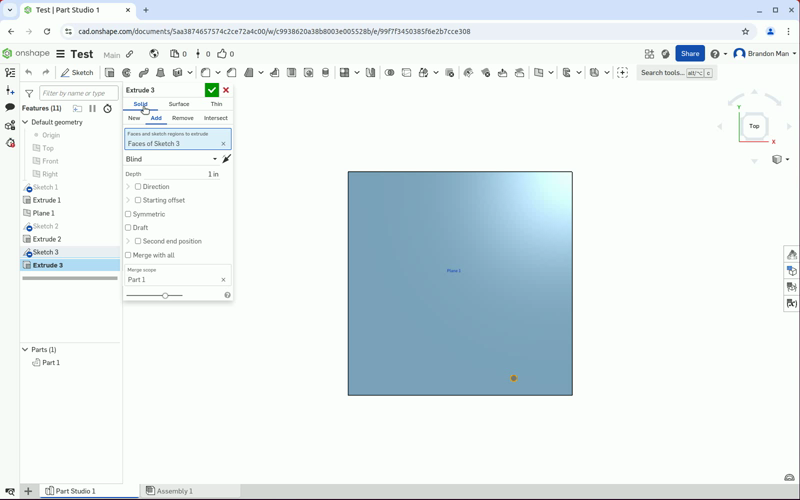
click(143, 106)
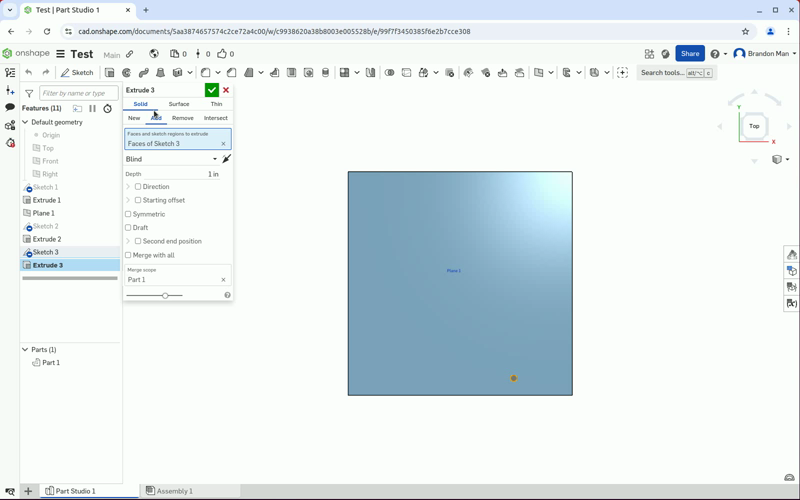
mouse_move(186, 120)
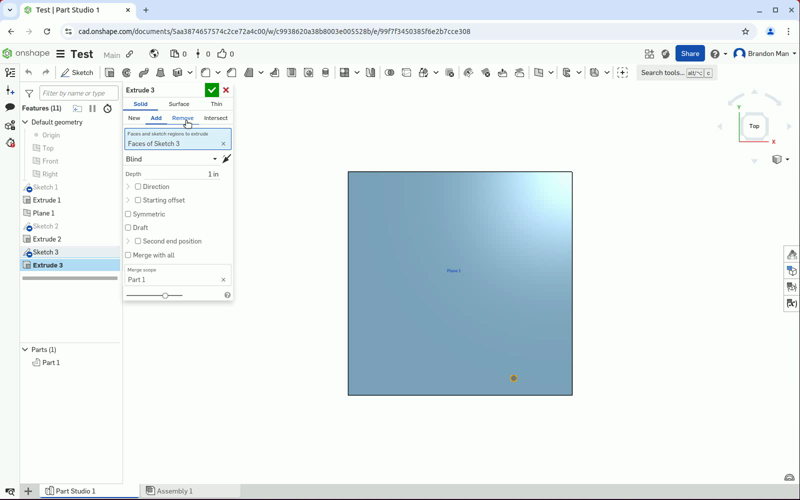
click(186, 120)
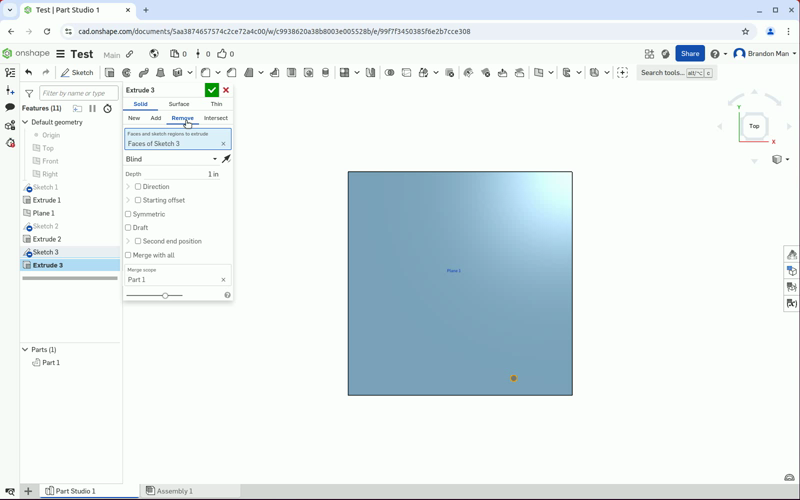
key(tab, 4)
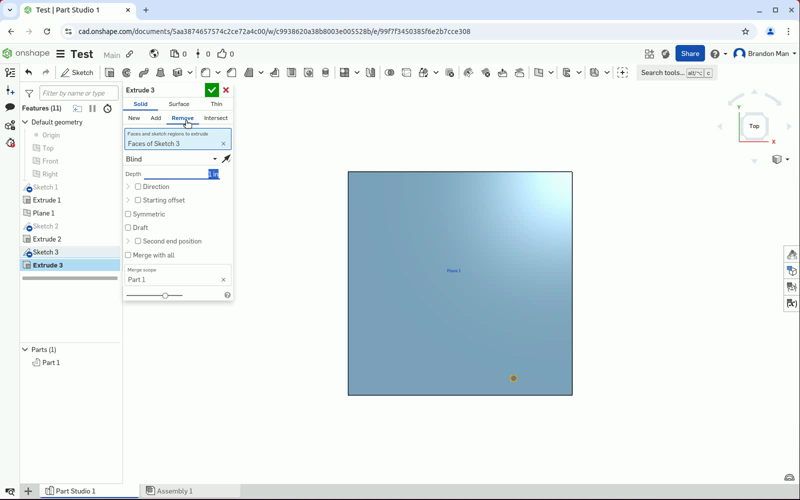
text(3.851)
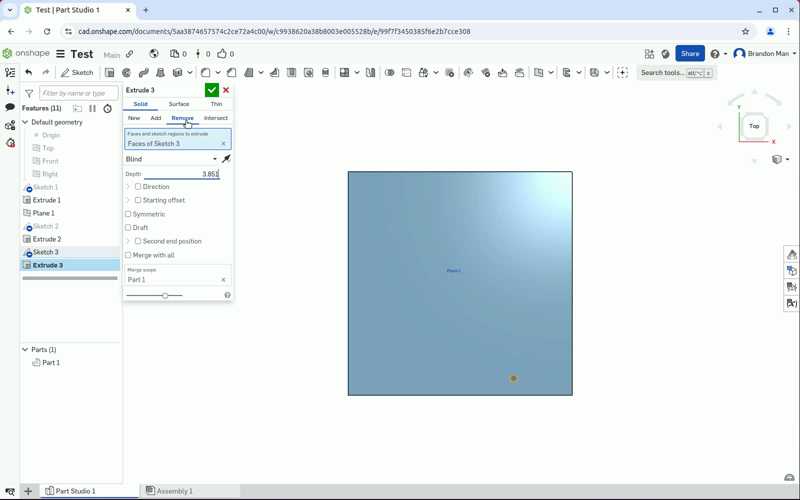
key(tab, 6)
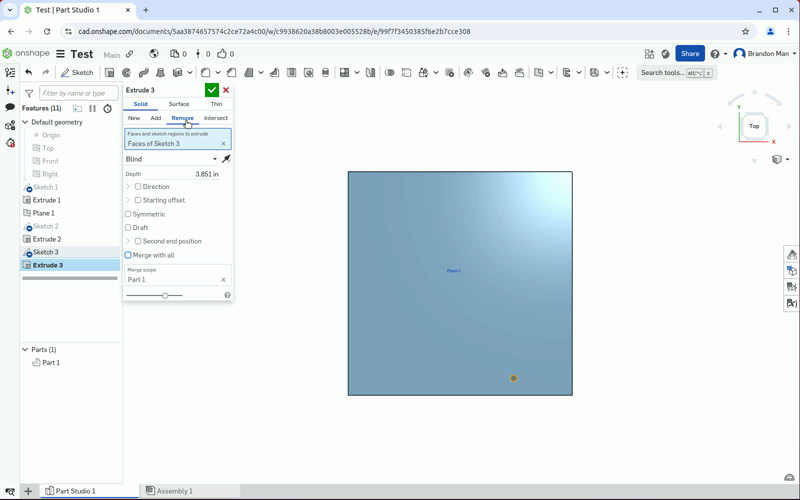
key(space)
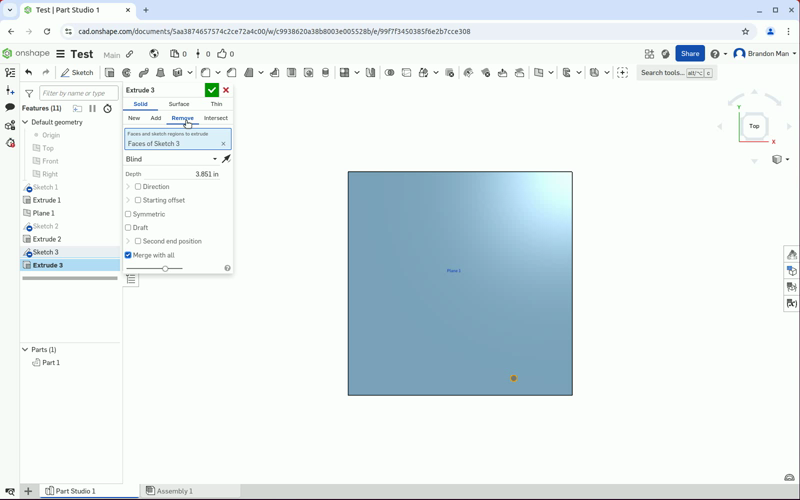
key(enter)
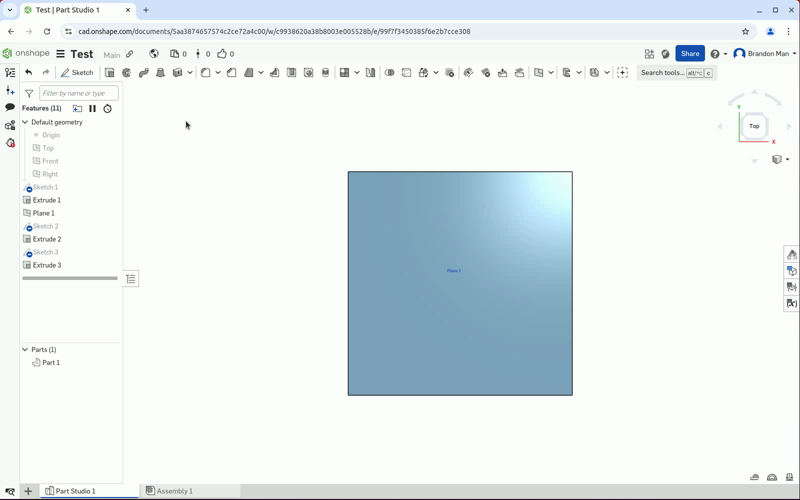
key(shift+h)
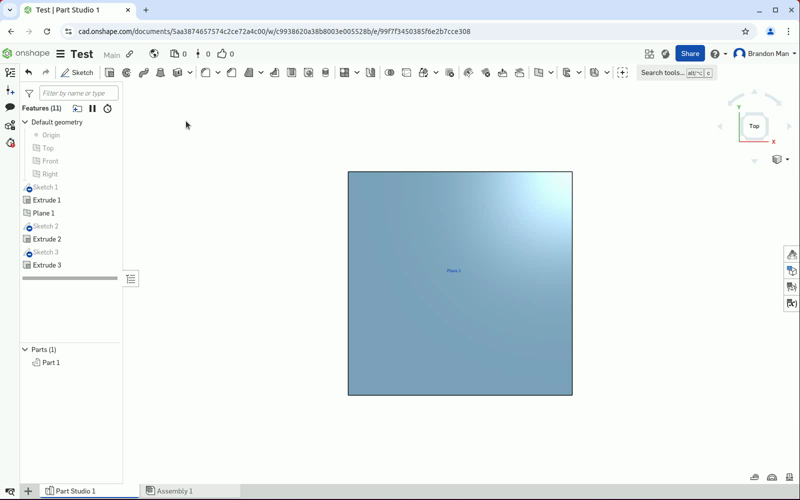
key(shift+h)
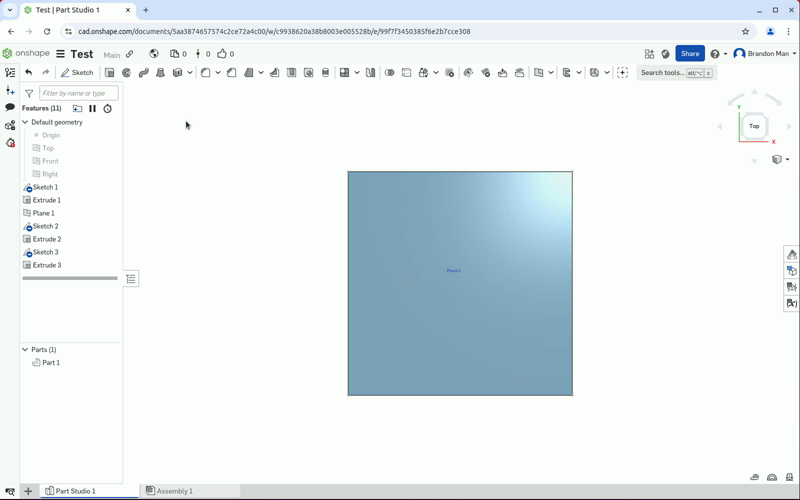
key(shift+7)
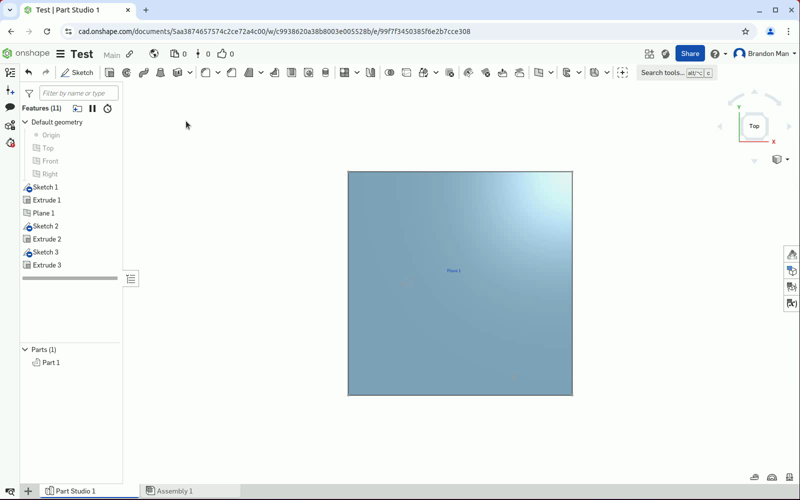
key(up, 3)
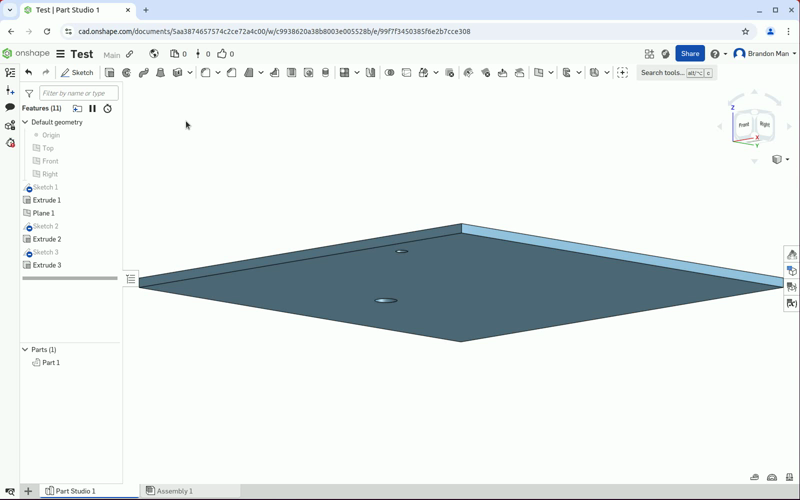
key(left, 3)
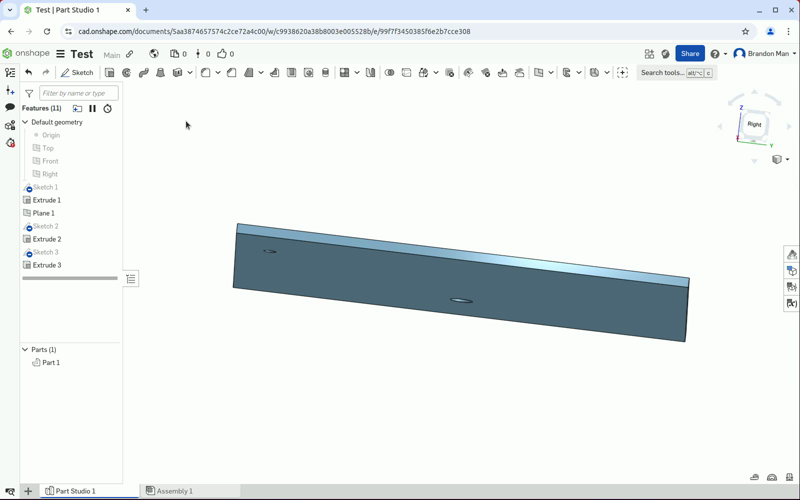
key(right, 3)
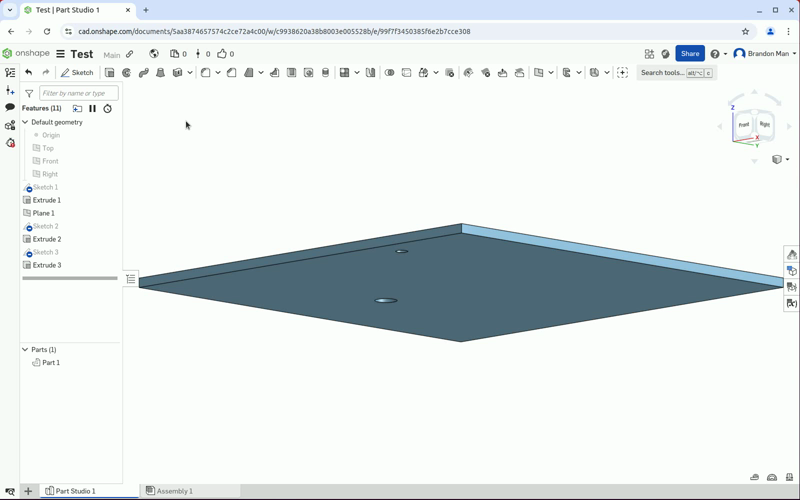
key(down, 3)
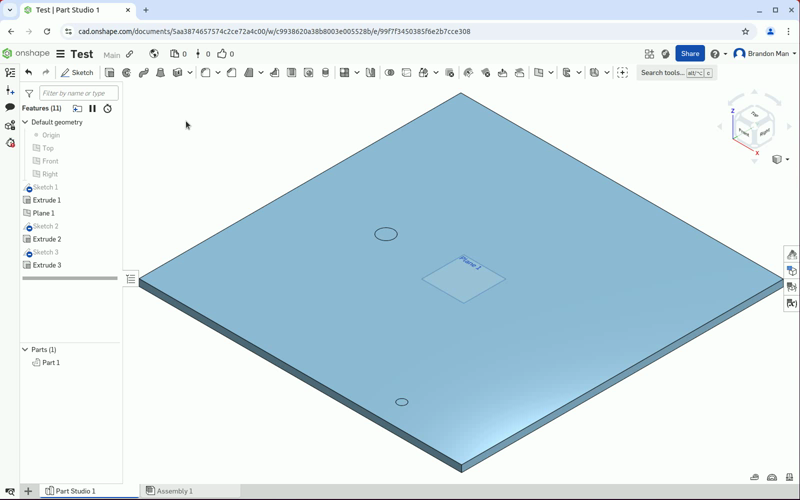
mouse_move(73, 189)
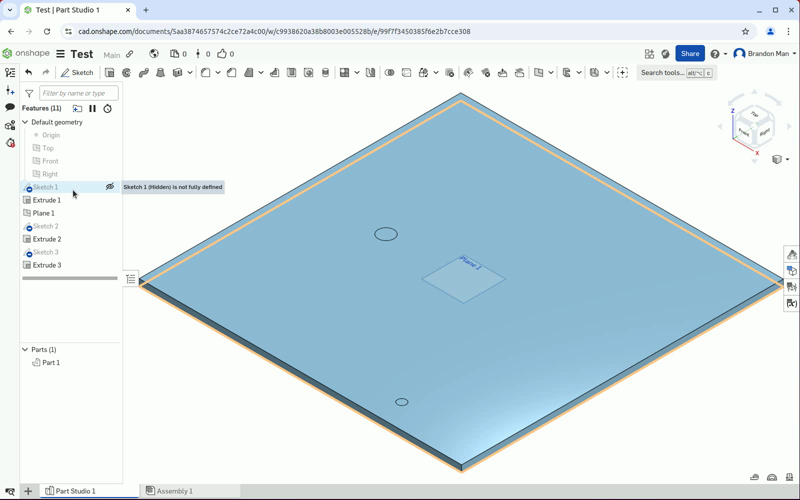
click(73, 189)